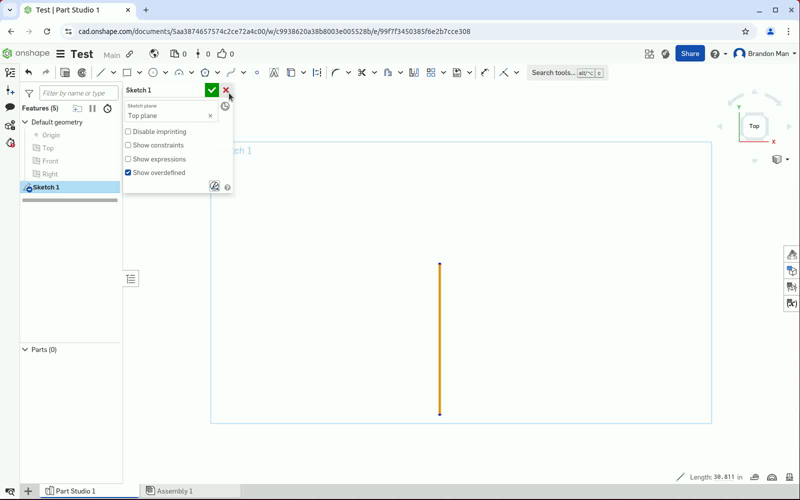
key(shift+h)
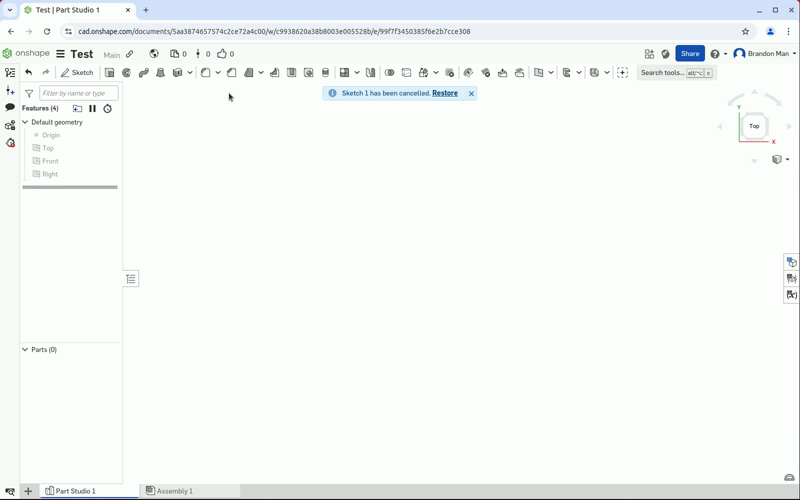
mouse_move(73, 352)
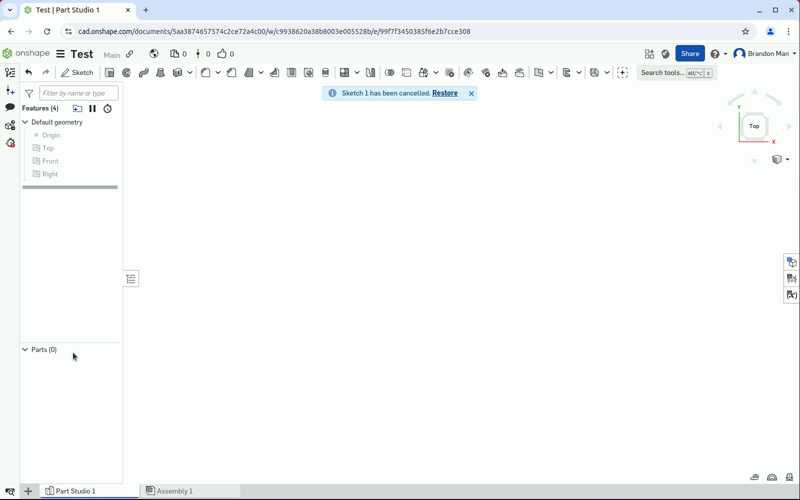
key(y)
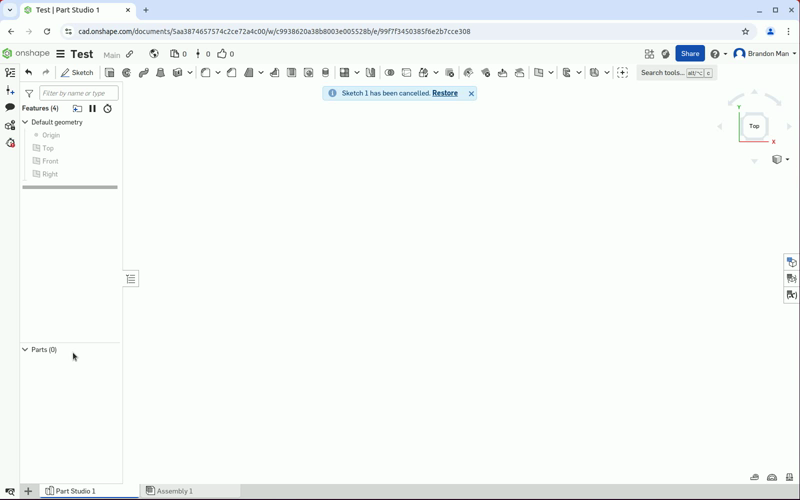
key(shift+p)
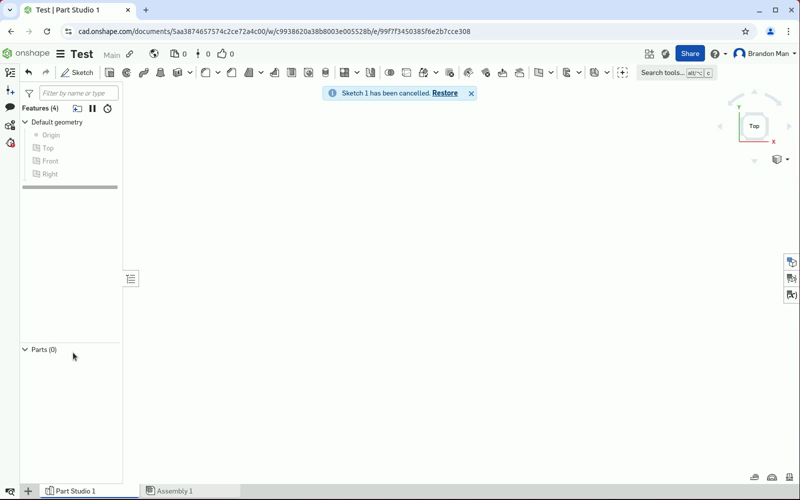
key(space)
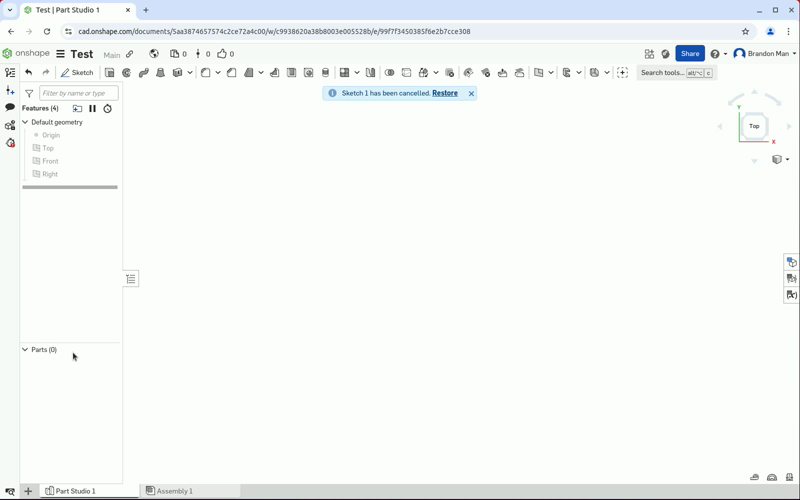
key_down(shift)
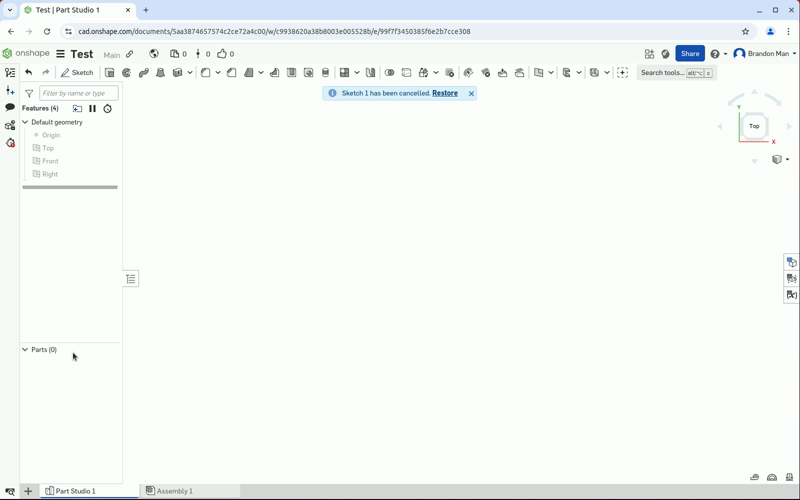
key(up)
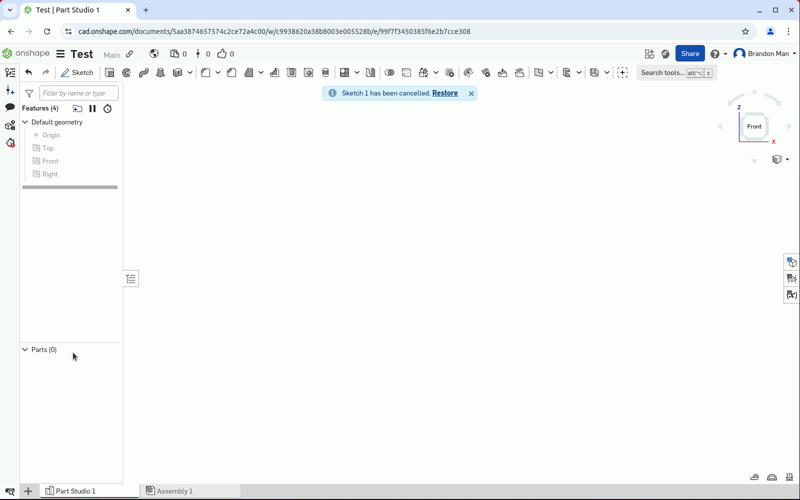
key_up(shift)
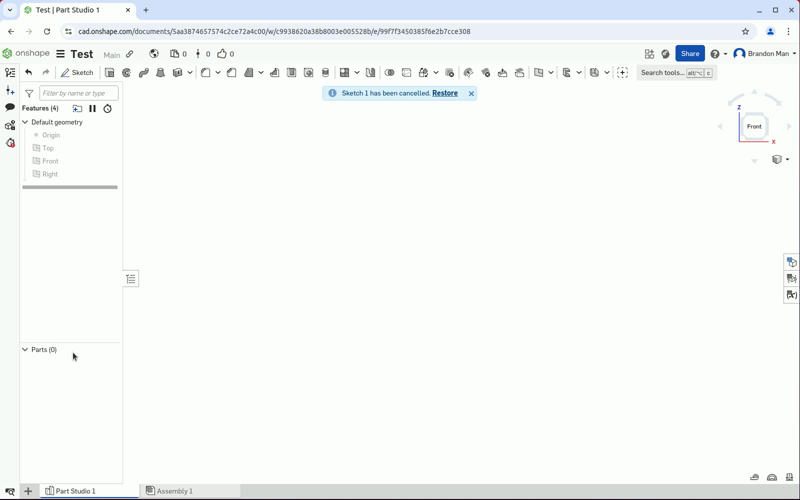
mouse_move(73, 352)
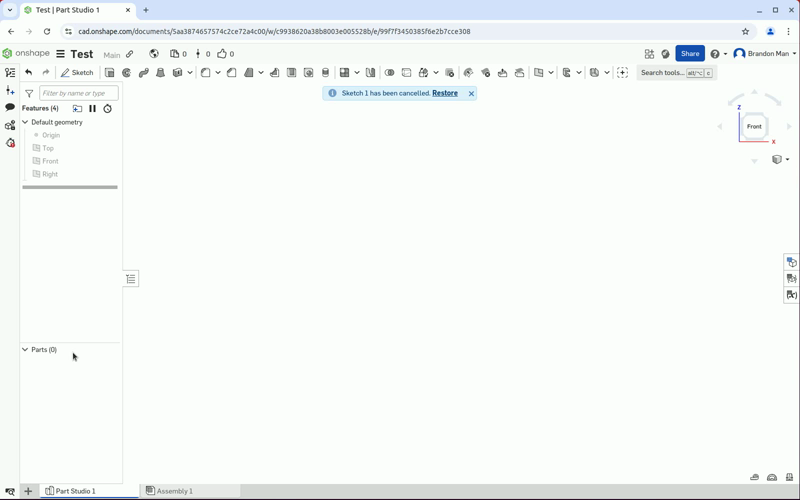
key(shift+y)
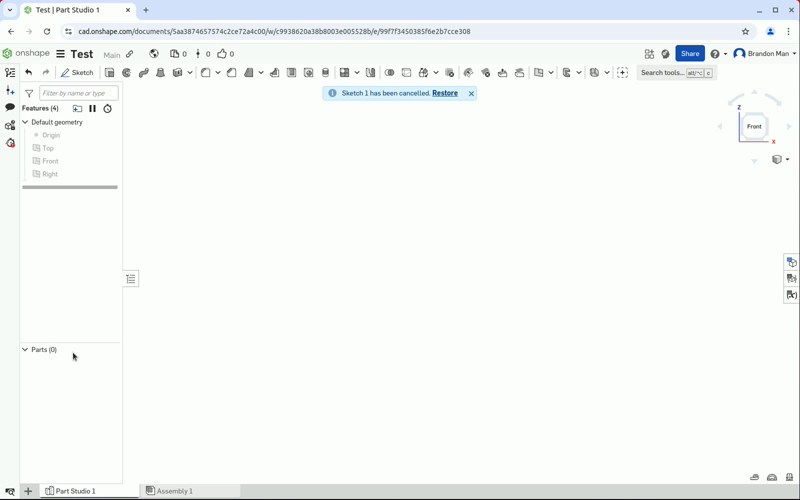
key(shift+s)
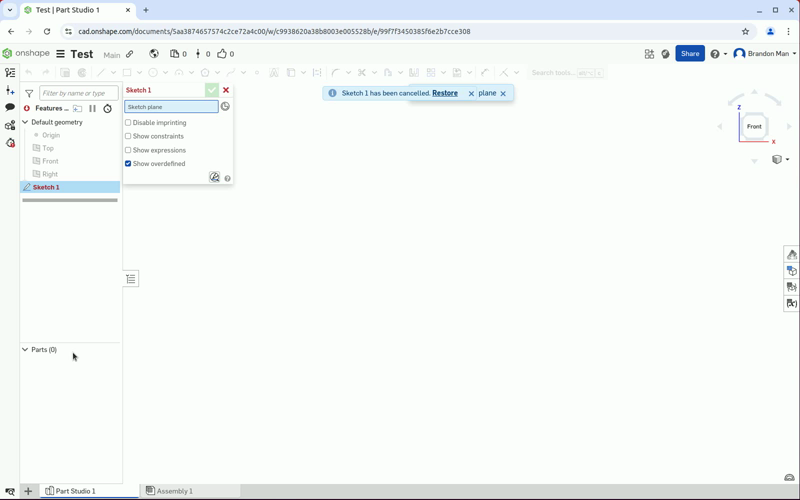
mouse_move(73, 163)
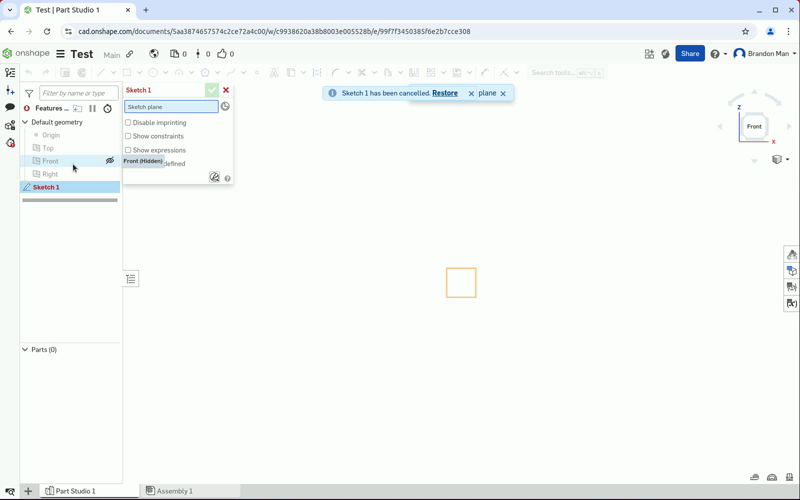
click(73, 163)
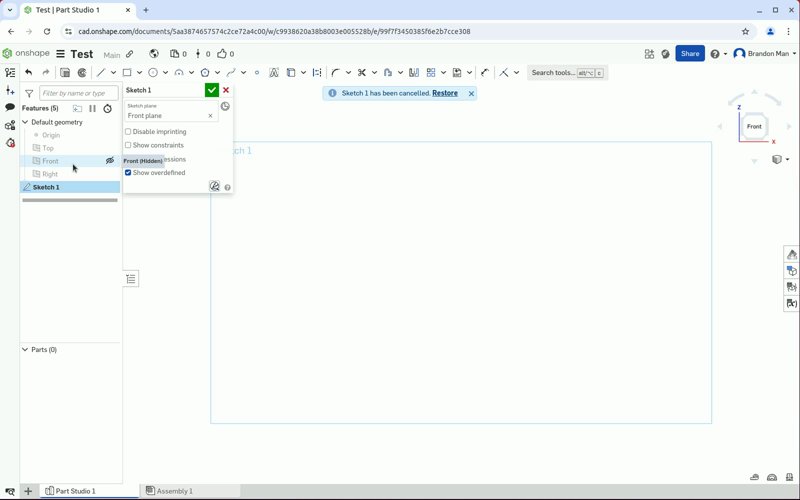
mouse_move(73, 352)
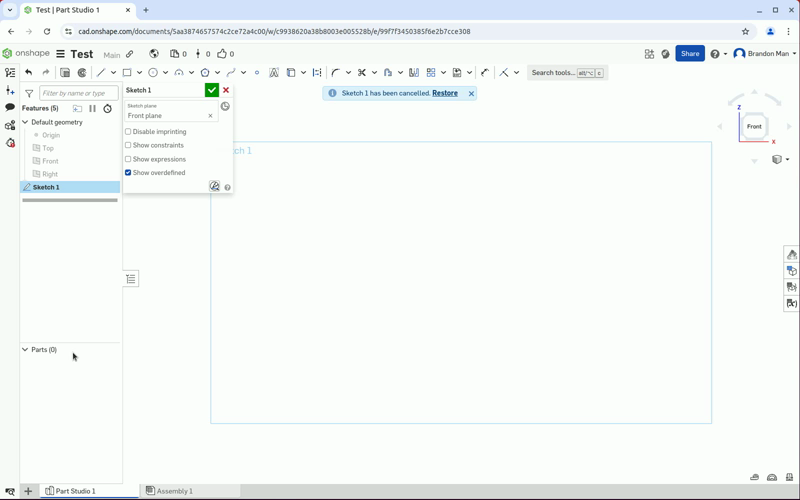
key(y)
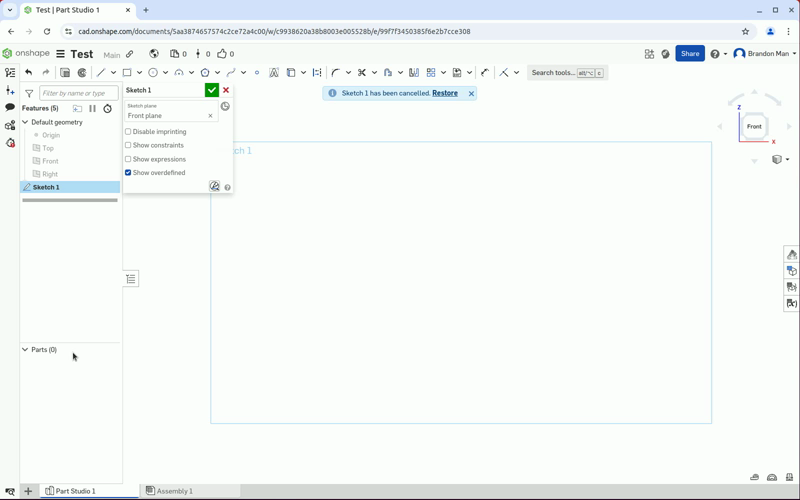
key(a)
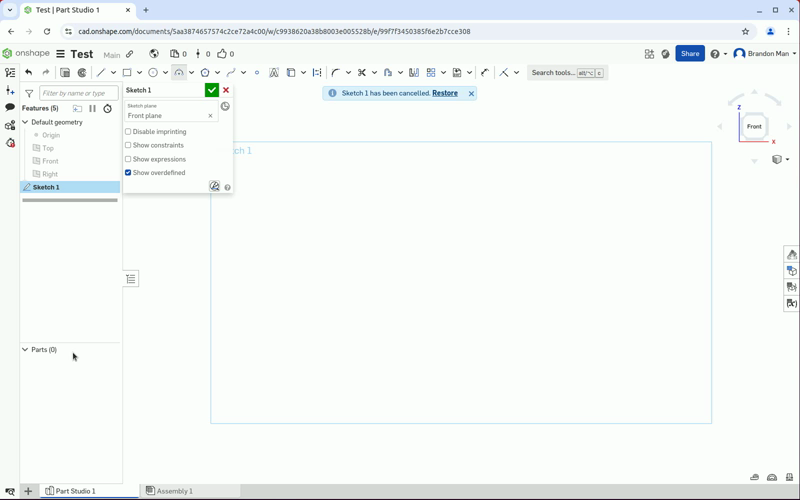
key_down(shift)
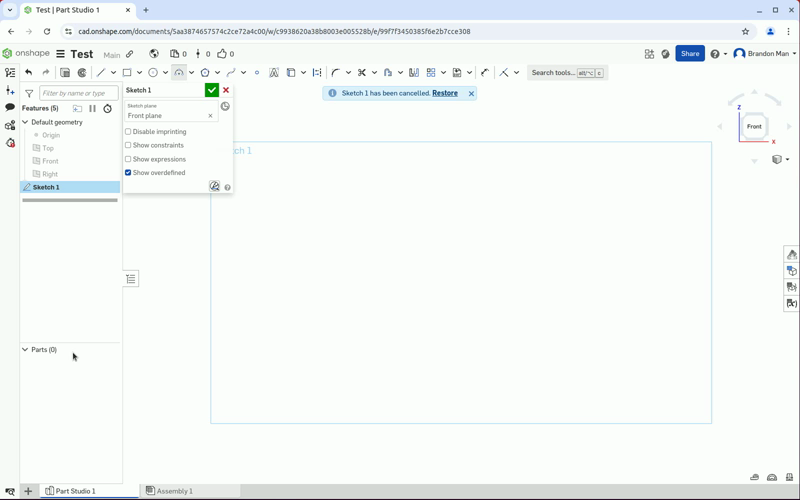
mouse_move(379, 361)
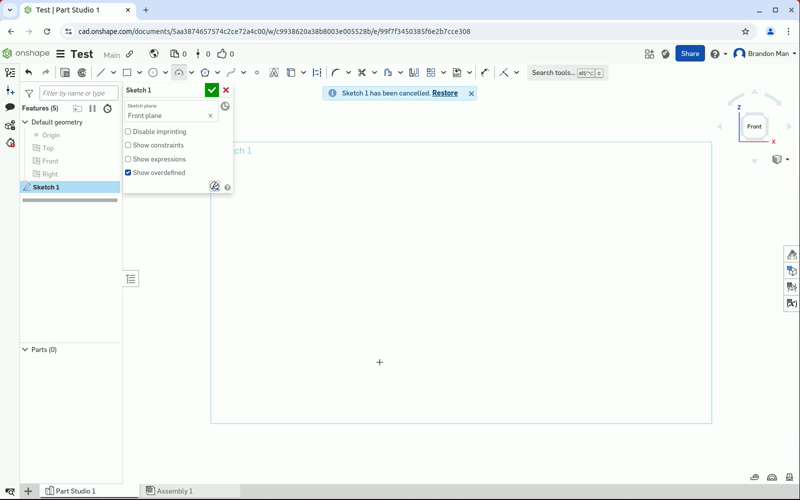
click(379, 361)
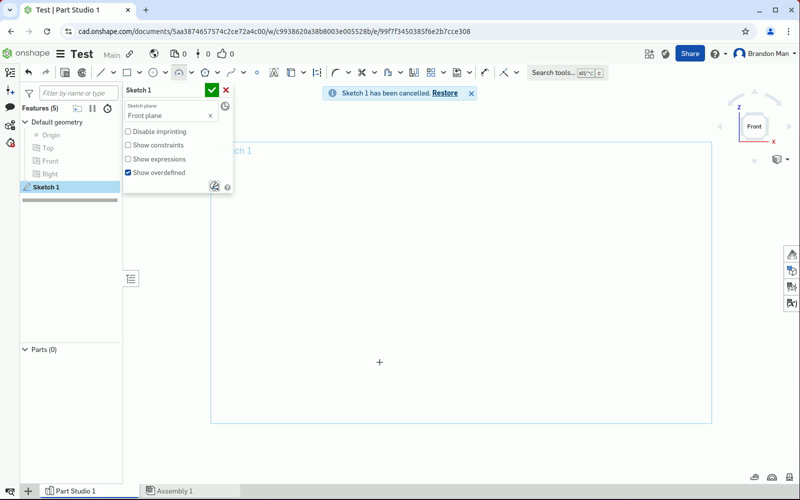
key_up(shift)
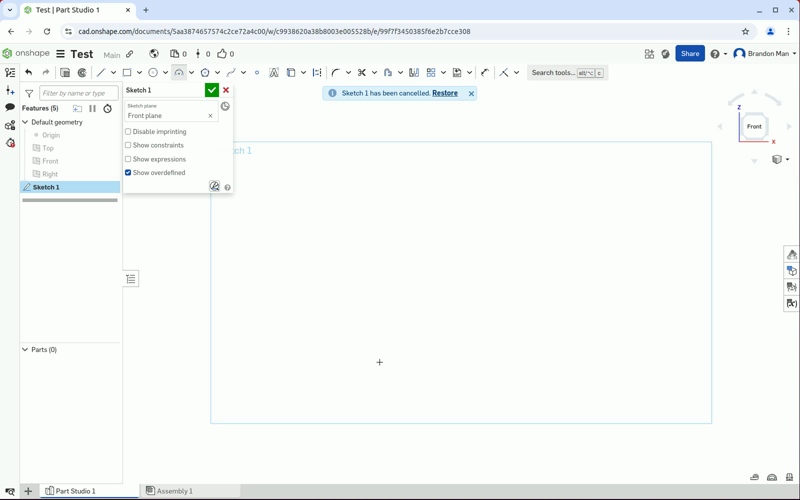
key_down(shift)
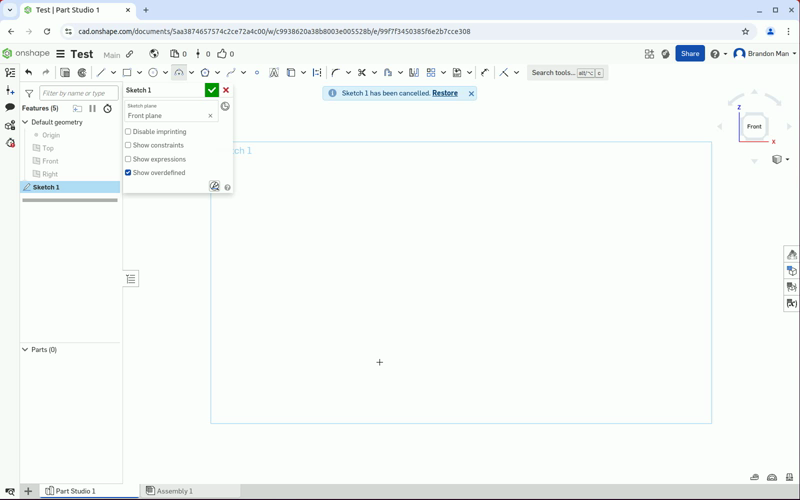
mouse_move(542, 361)
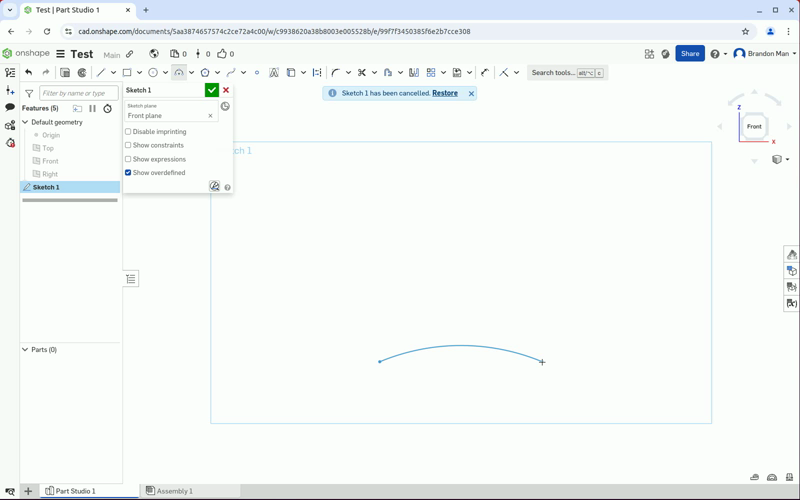
click(542, 361)
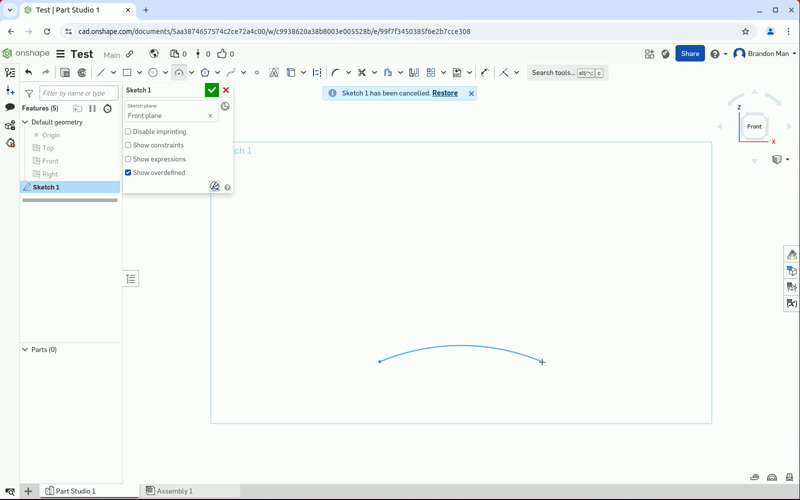
mouse_move(461, 395)
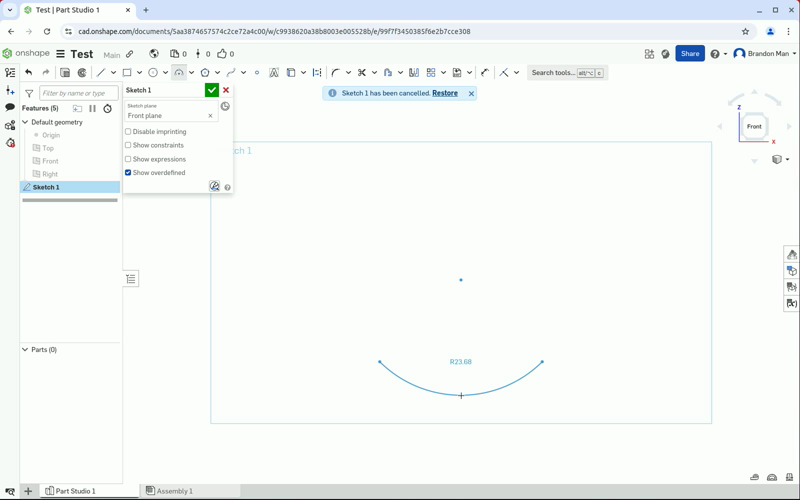
click(461, 395)
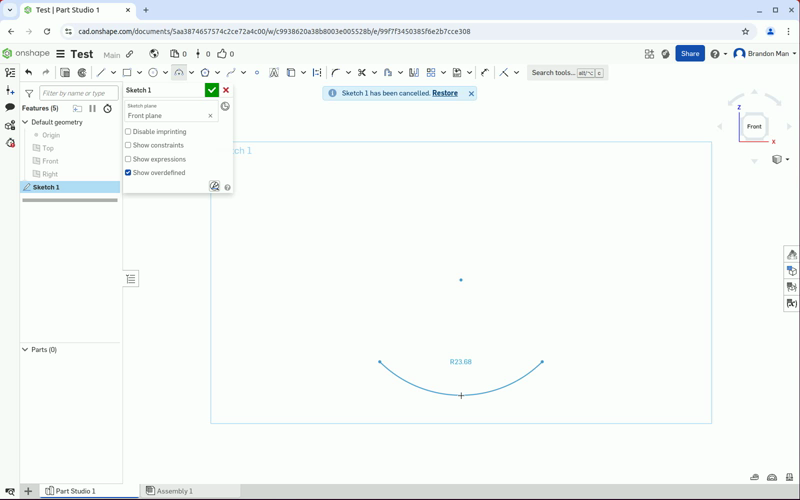
key_up(shift)
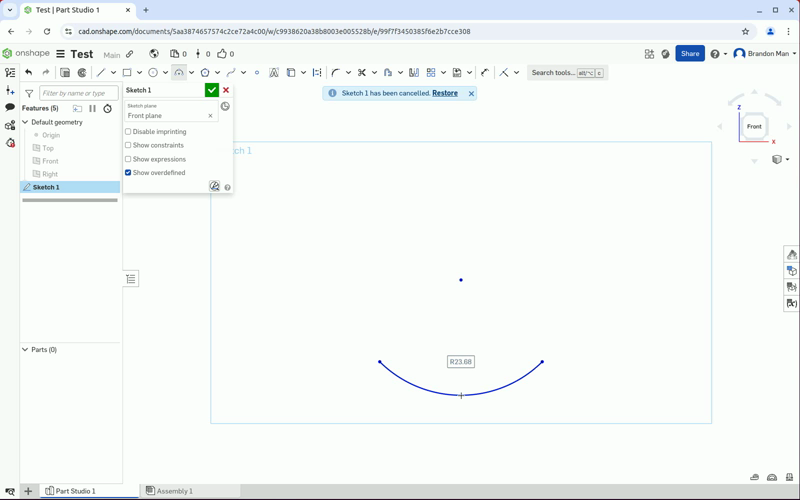
key(esc)
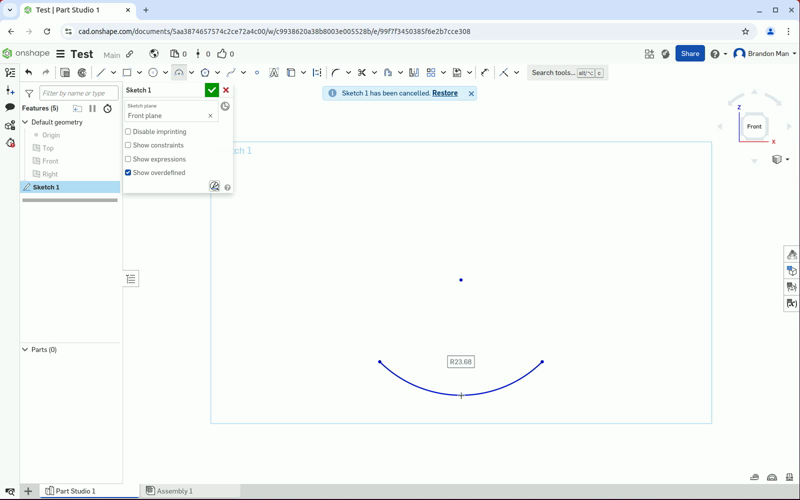
key(l)
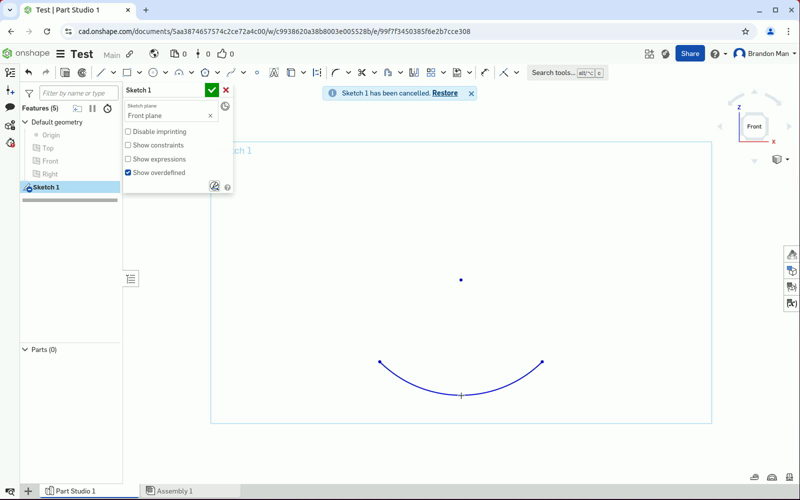
mouse_move(542, 361)
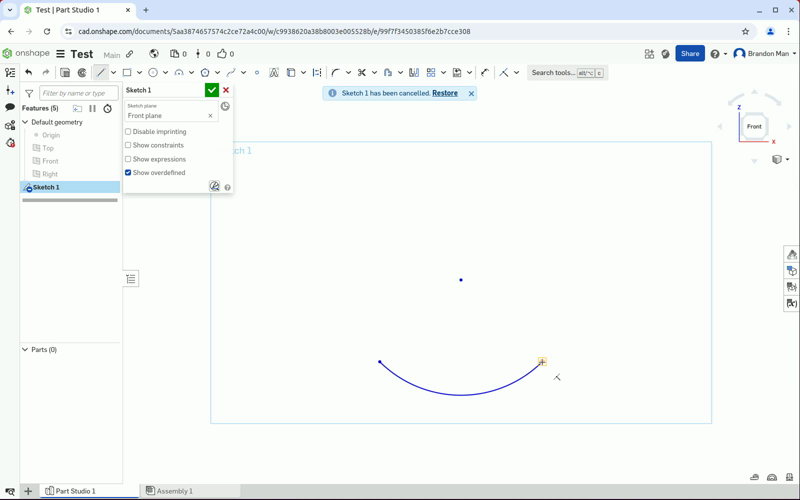
click(542, 361)
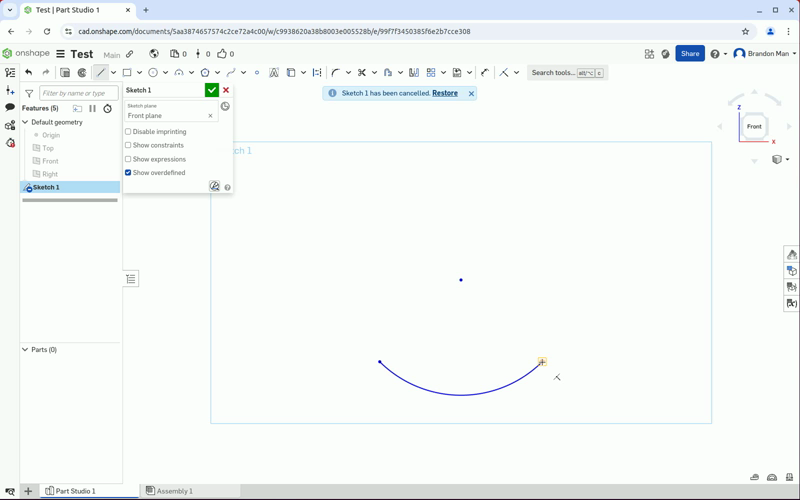
key_down(shift)
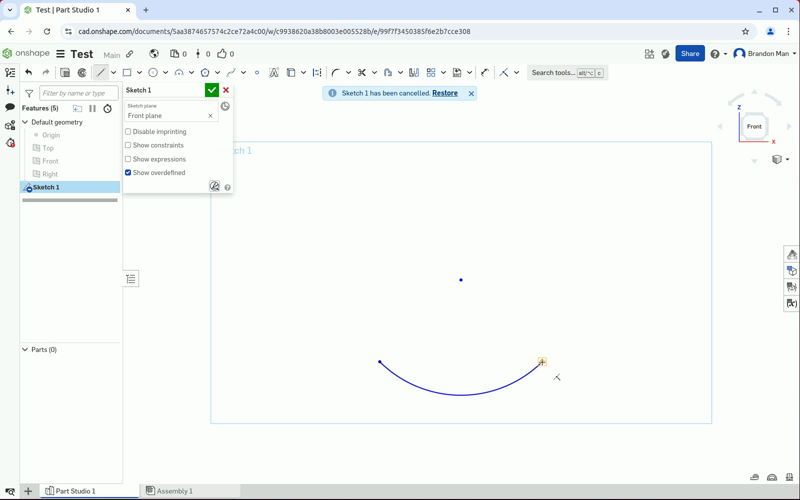
mouse_move(488, 175)
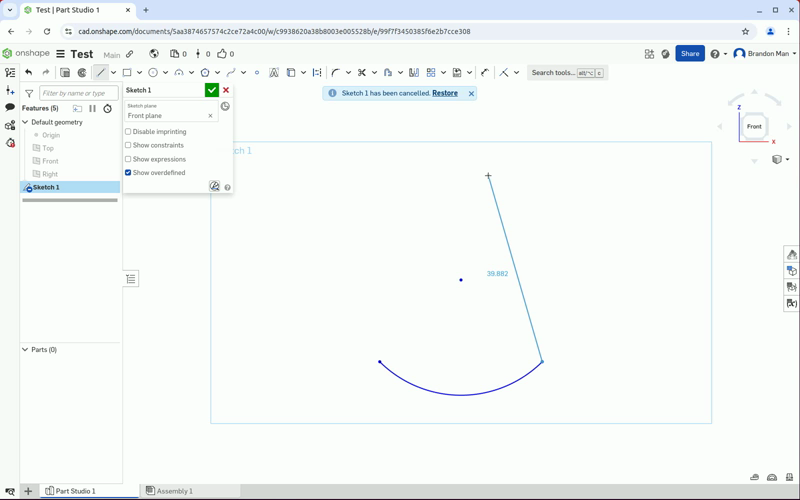
click(488, 175)
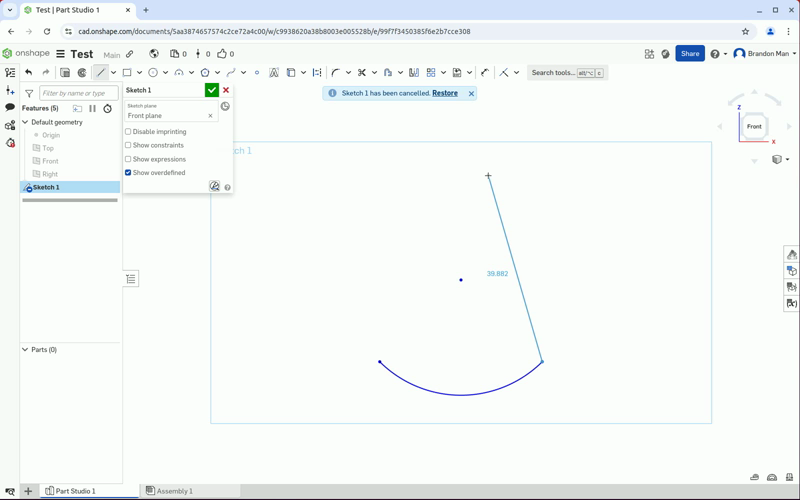
key_up(shift)
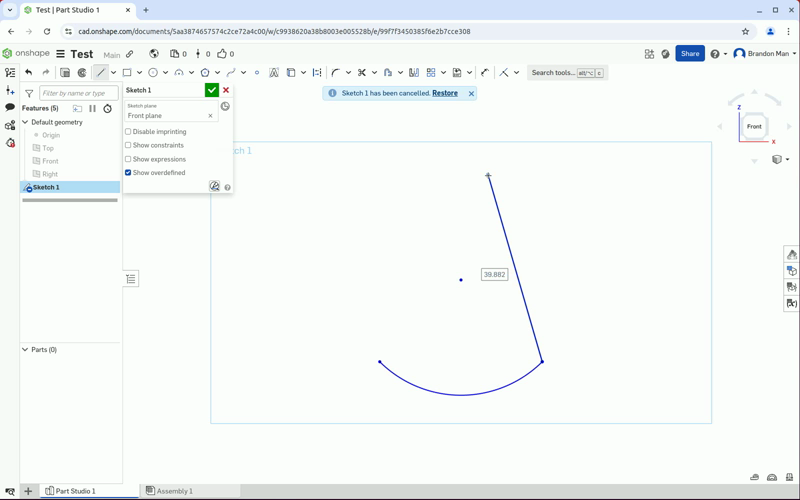
key(esc)
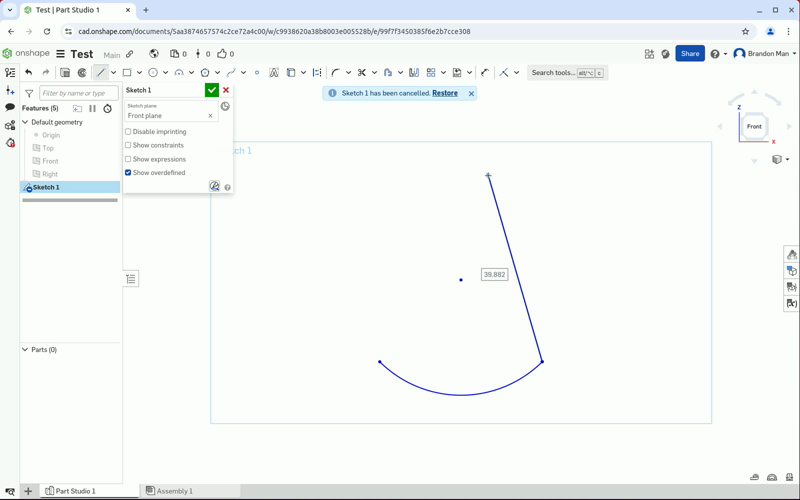
key(a)
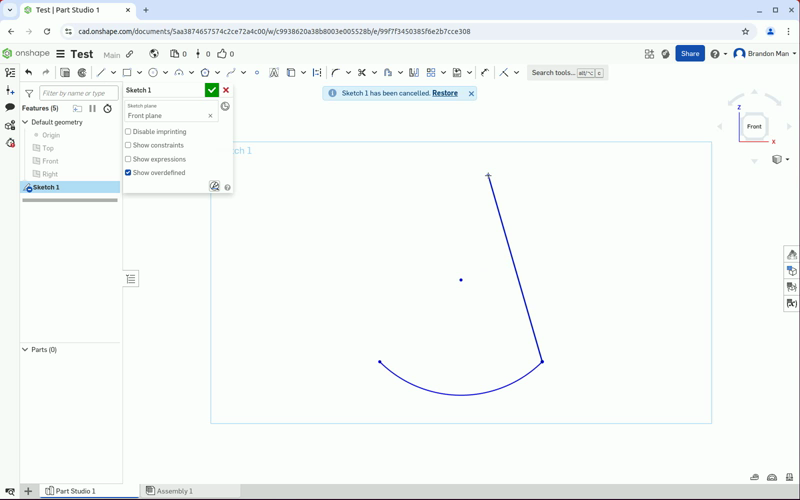
mouse_move(488, 175)
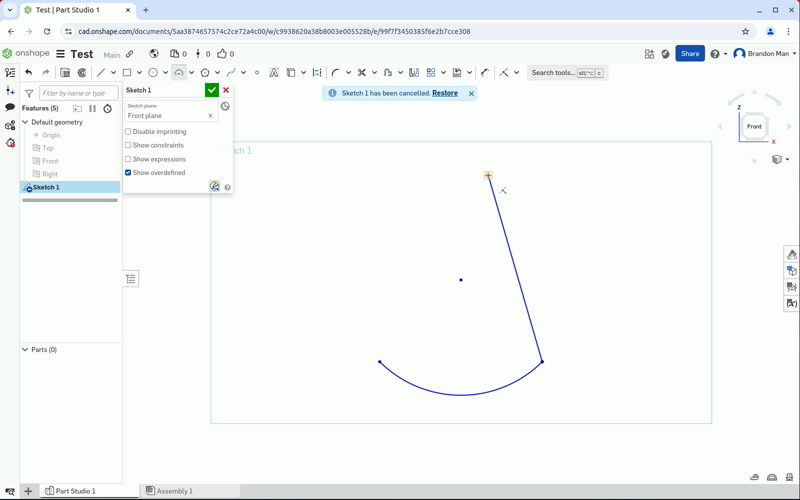
click(488, 175)
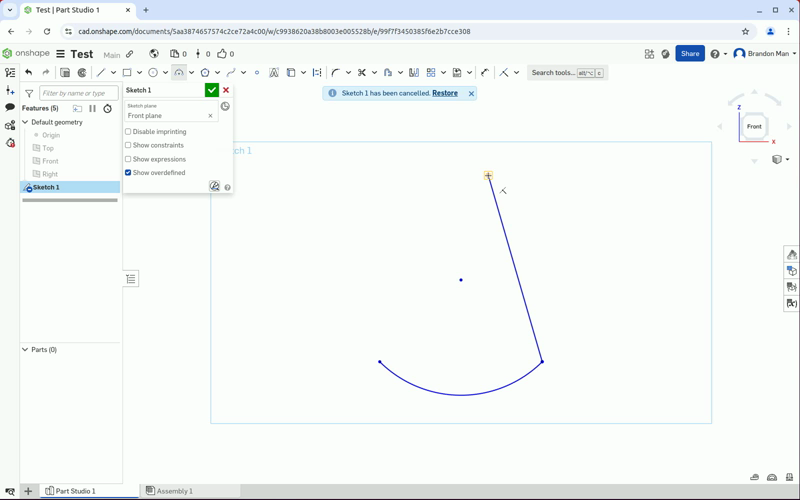
key_down(shift)
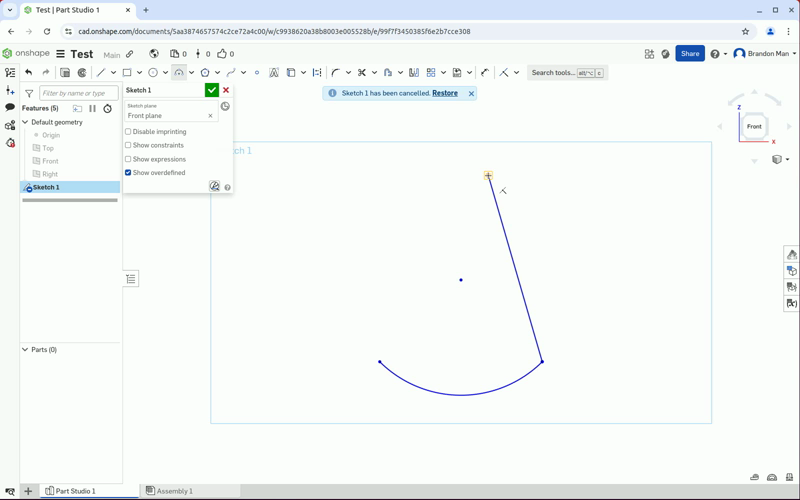
mouse_move(434, 175)
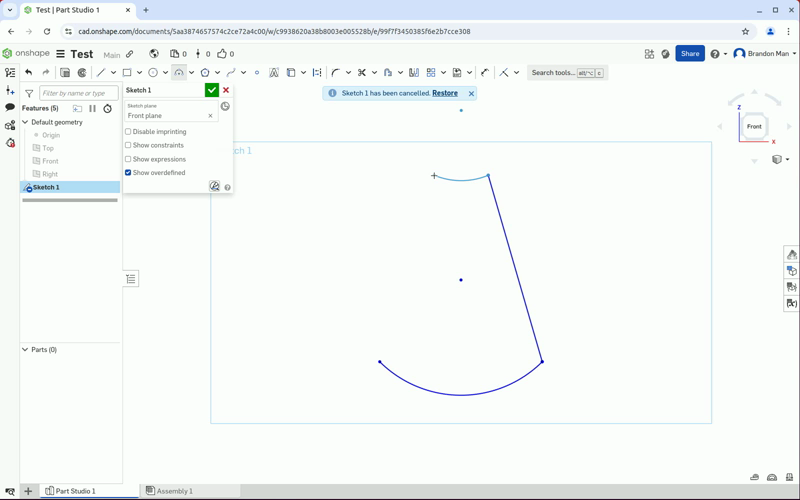
click(434, 175)
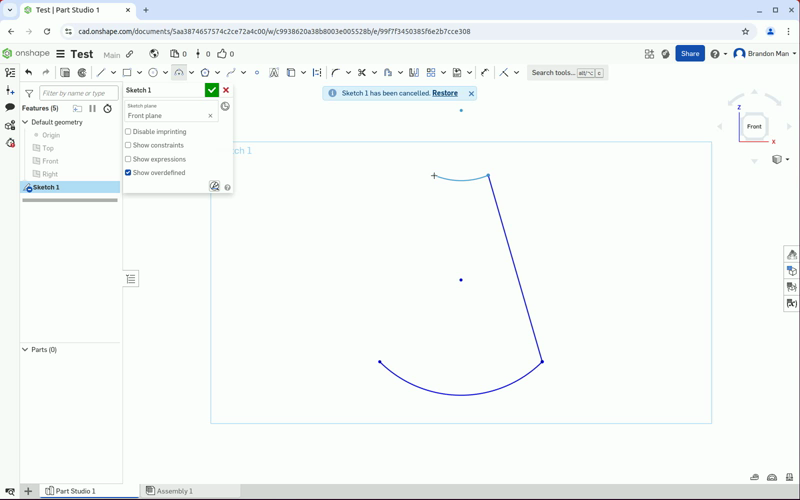
mouse_move(461, 171)
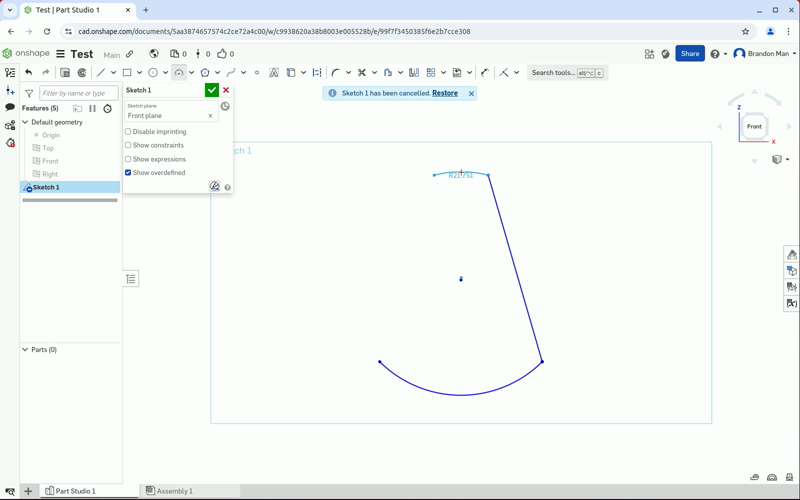
click(461, 171)
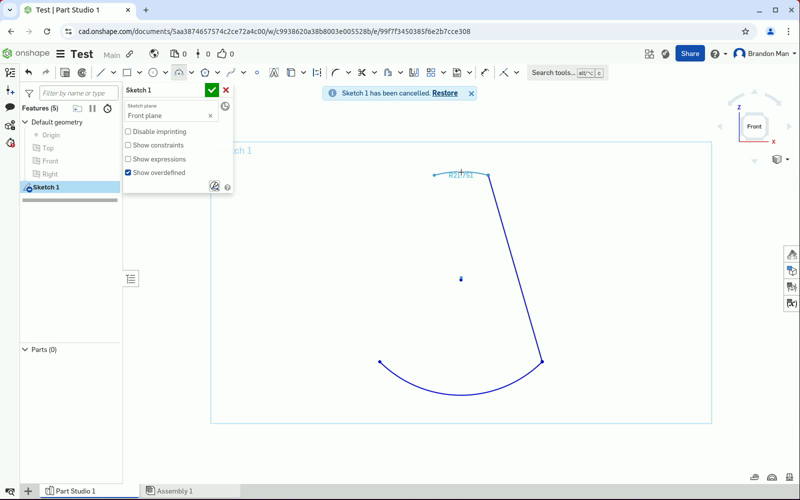
key_up(shift)
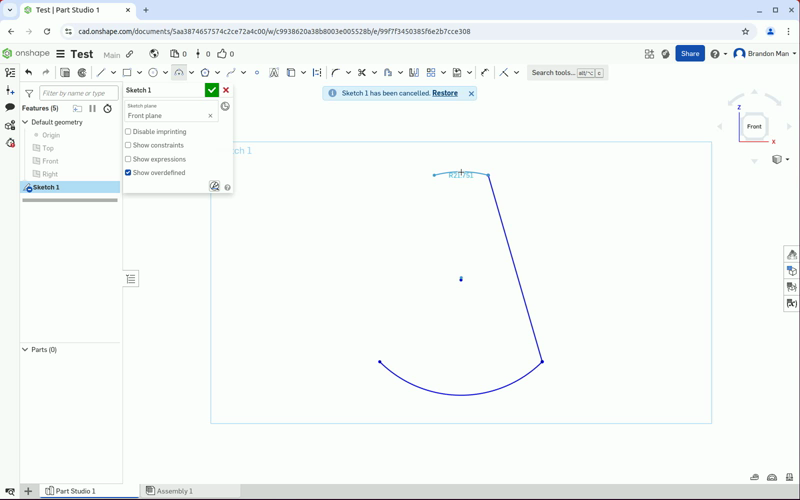
key(esc)
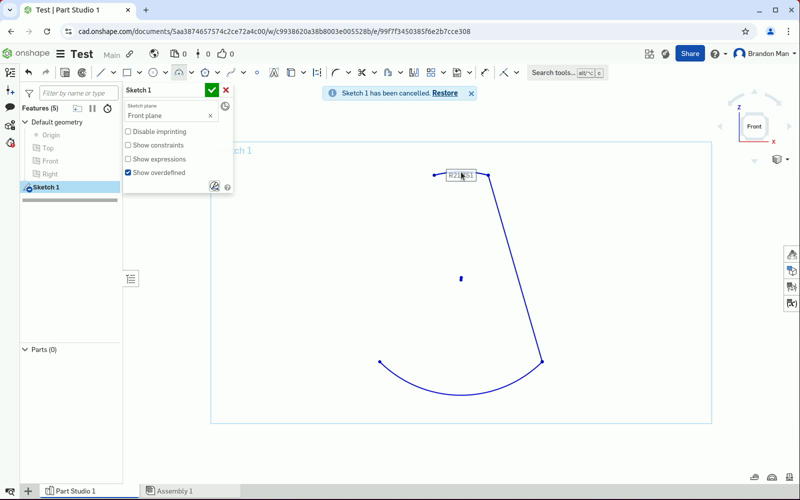
key(l)
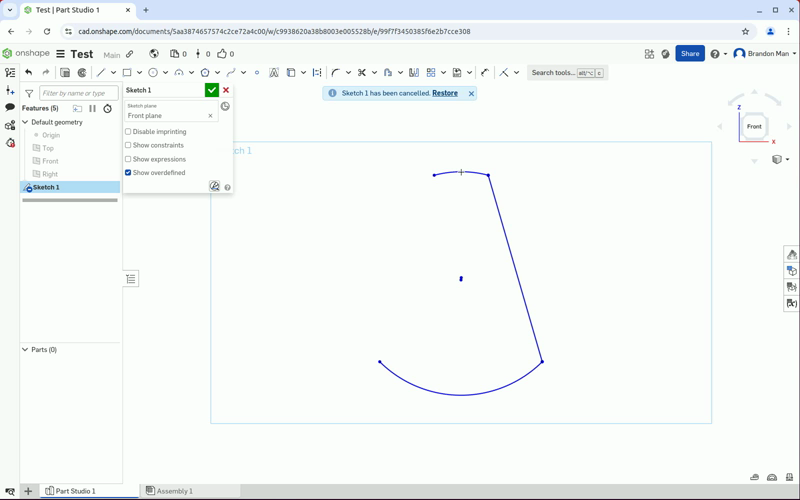
mouse_move(434, 175)
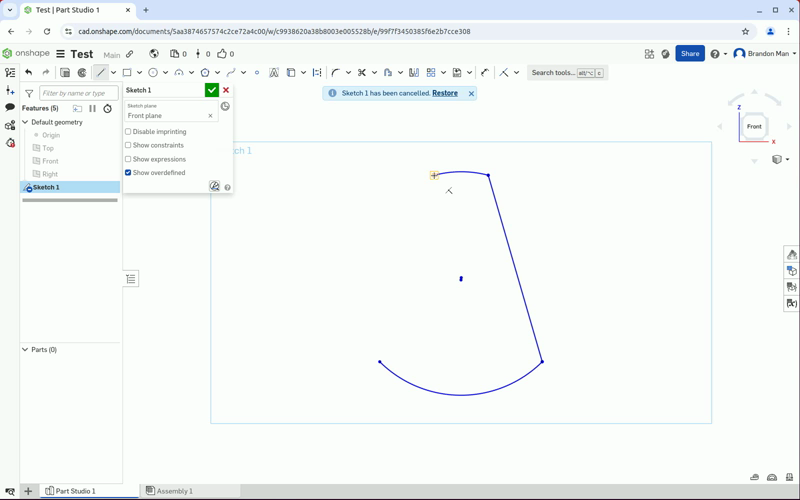
click(434, 175)
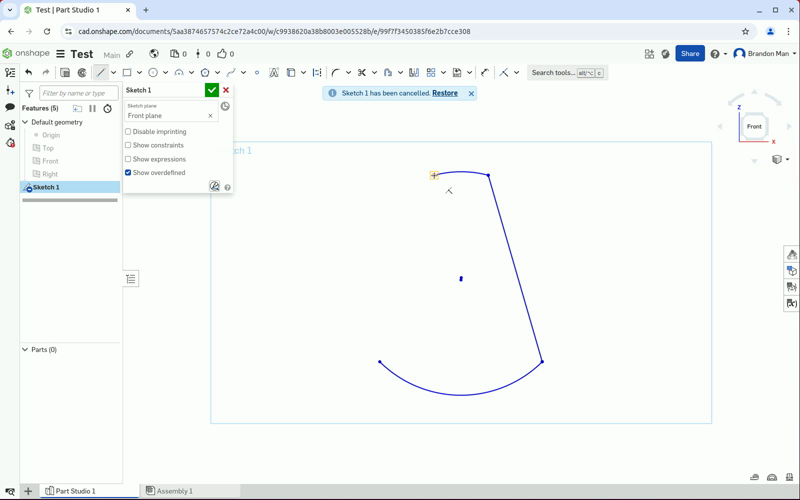
key_down(shift)
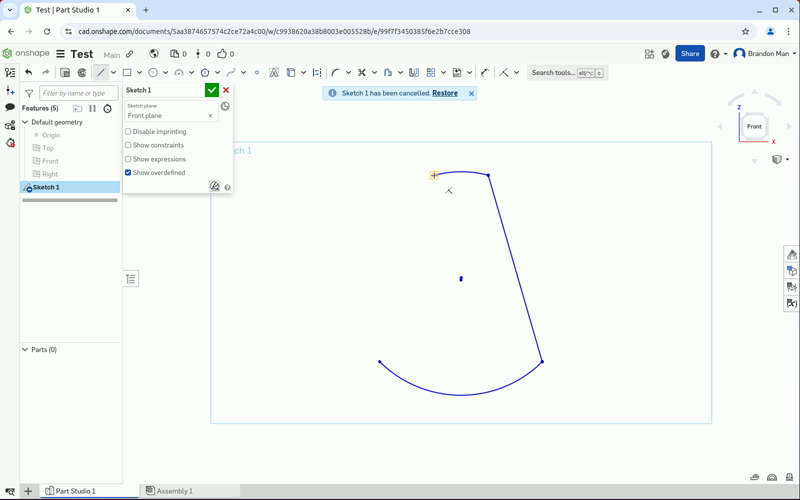
mouse_move(379, 361)
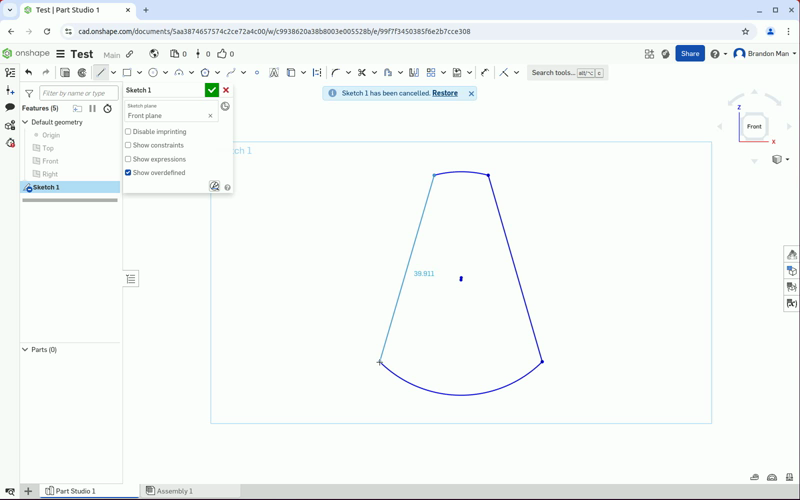
key_up(shift)
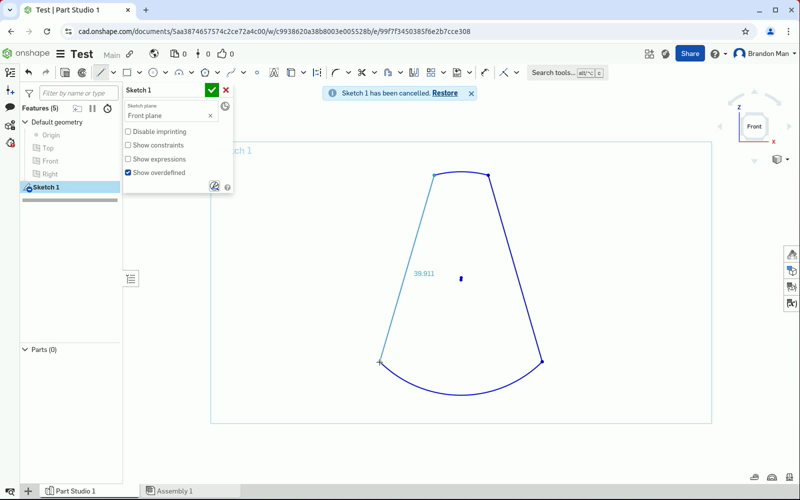
click(379, 361)
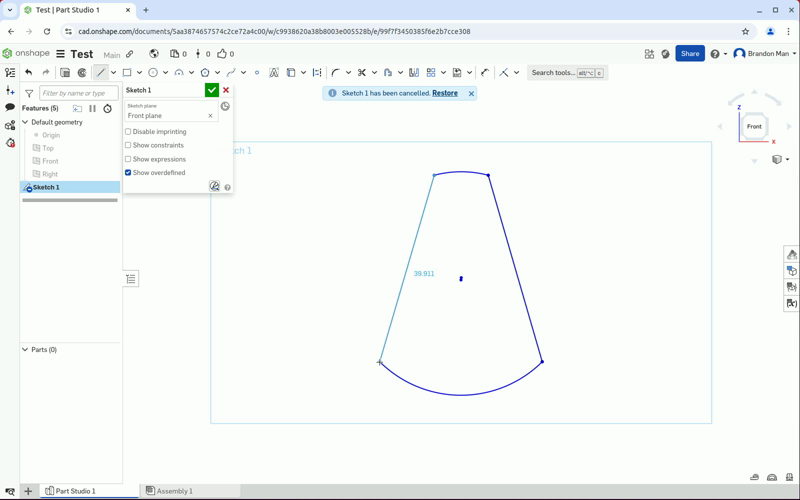
key(esc)
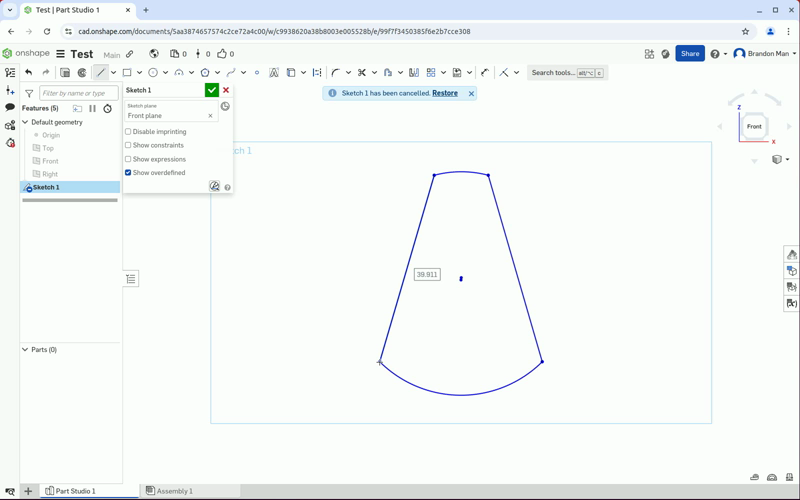
key(c)
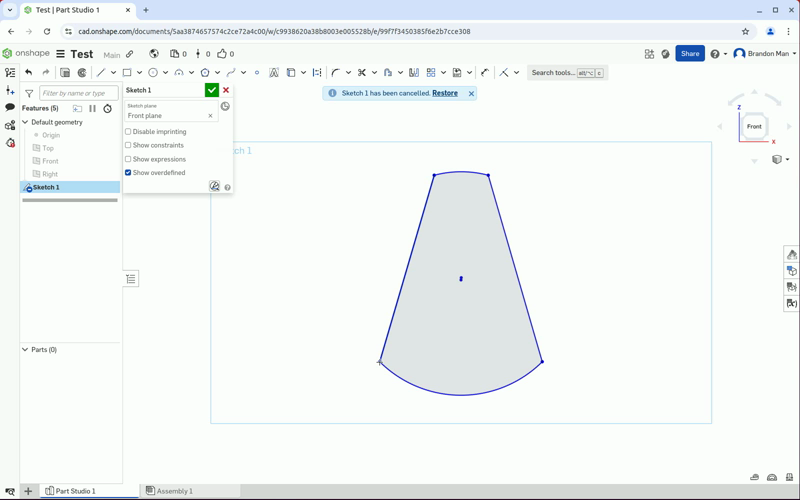
key_down(shift)
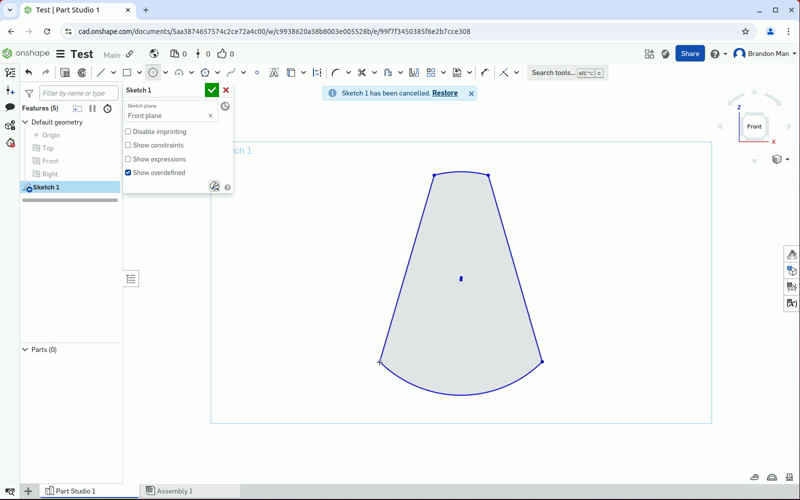
mouse_move(459, 283)
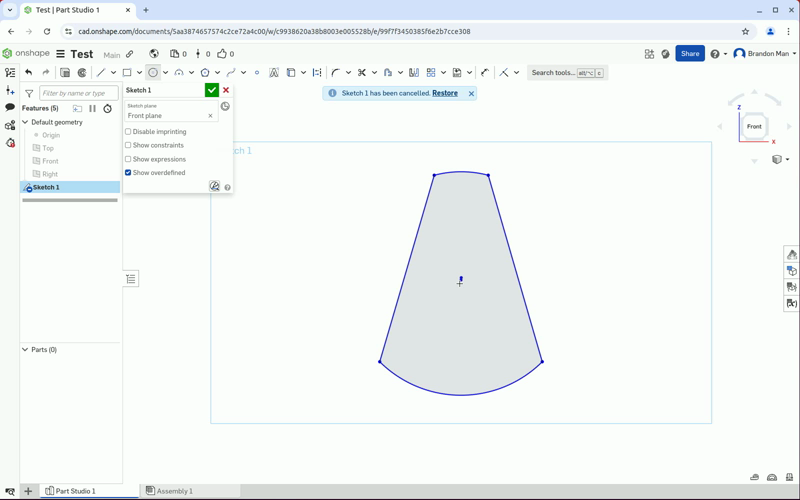
scroll(6)
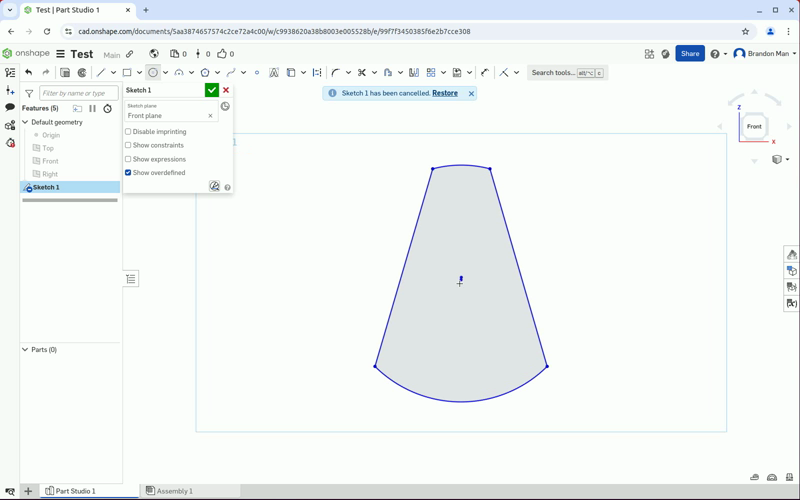
scroll(6)
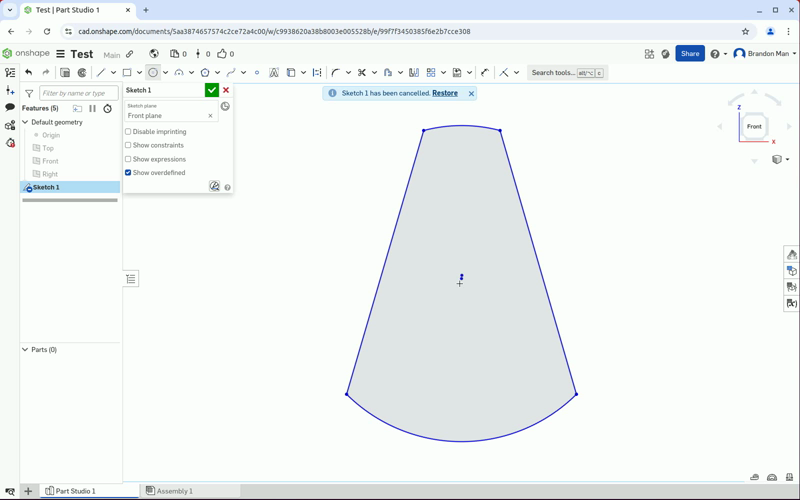
scroll(6)
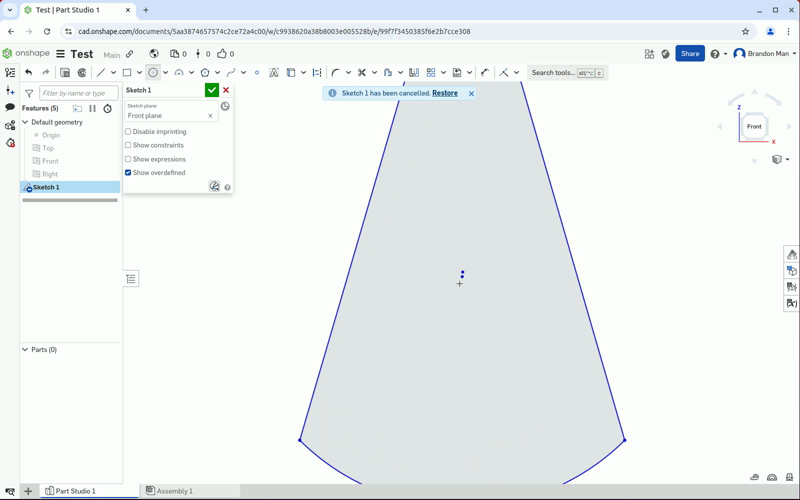
scroll(6)
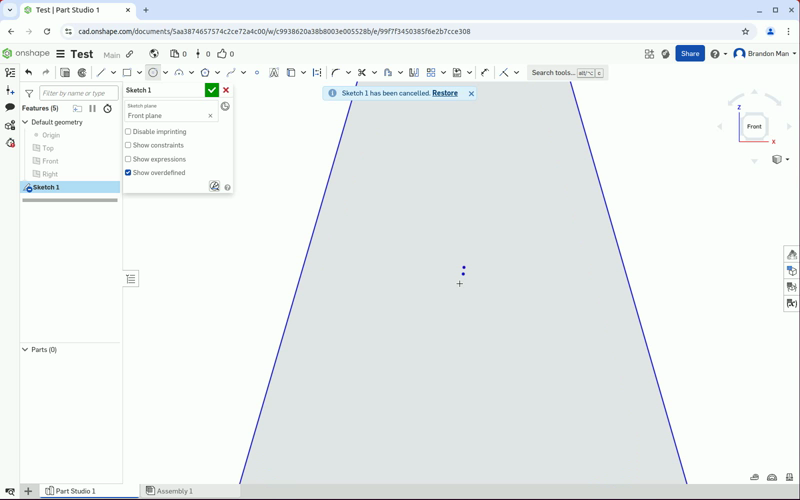
scroll(6)
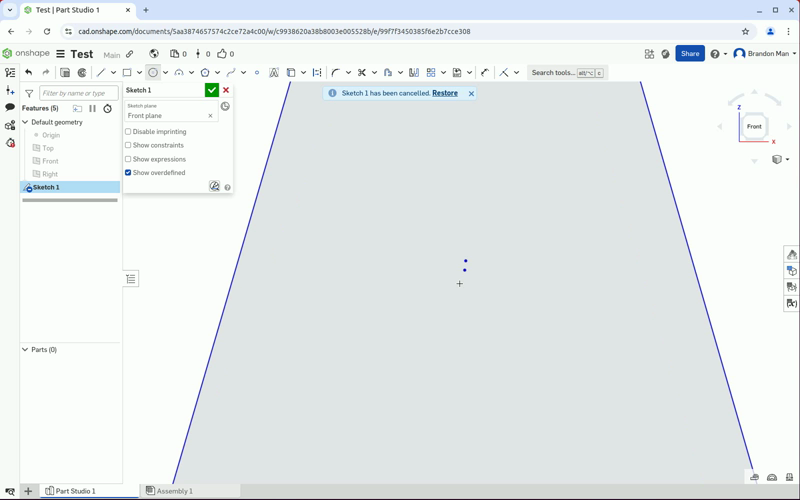
scroll(6)
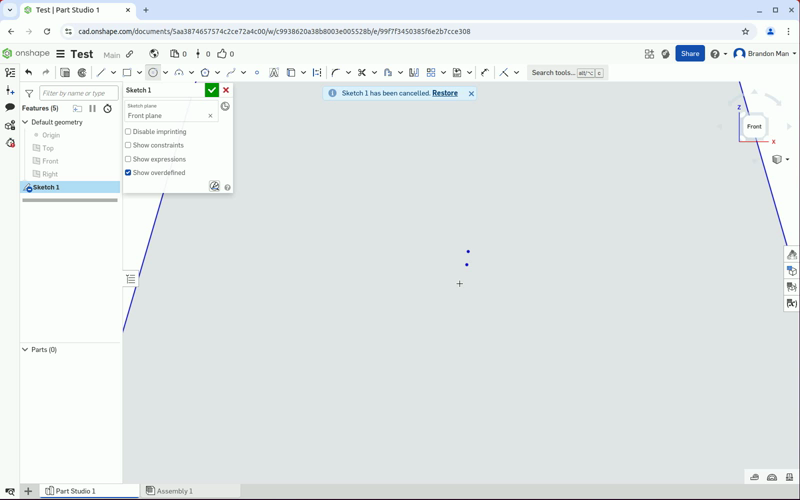
scroll(6)
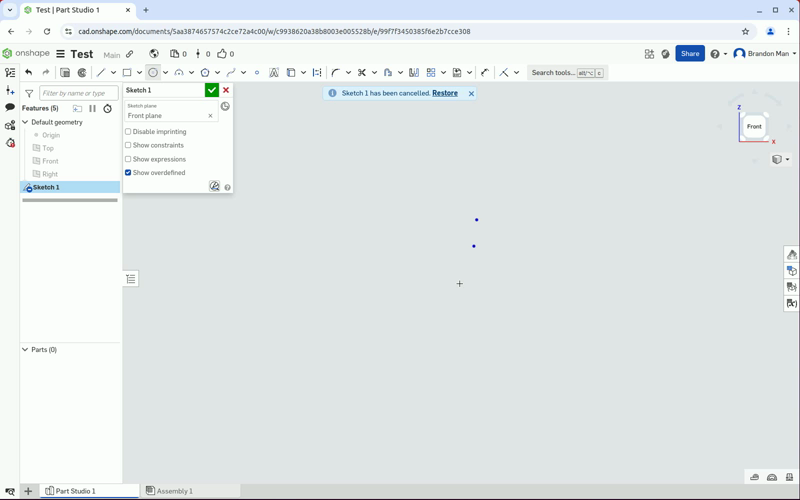
click(459, 283)
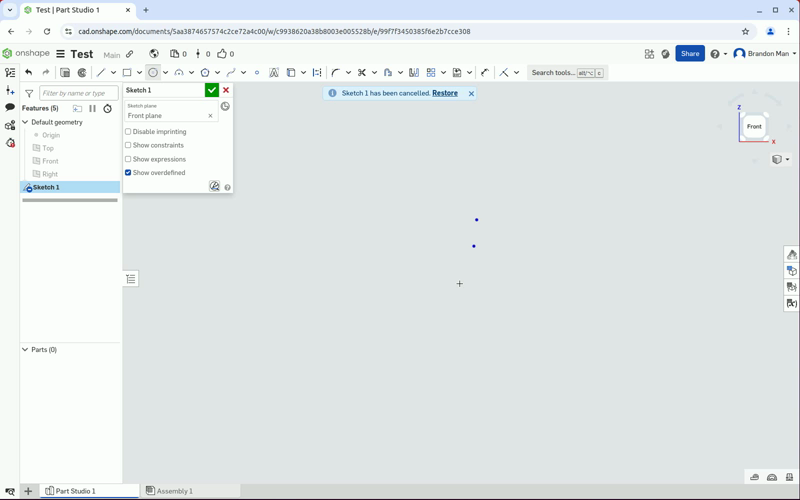
scroll(-6)
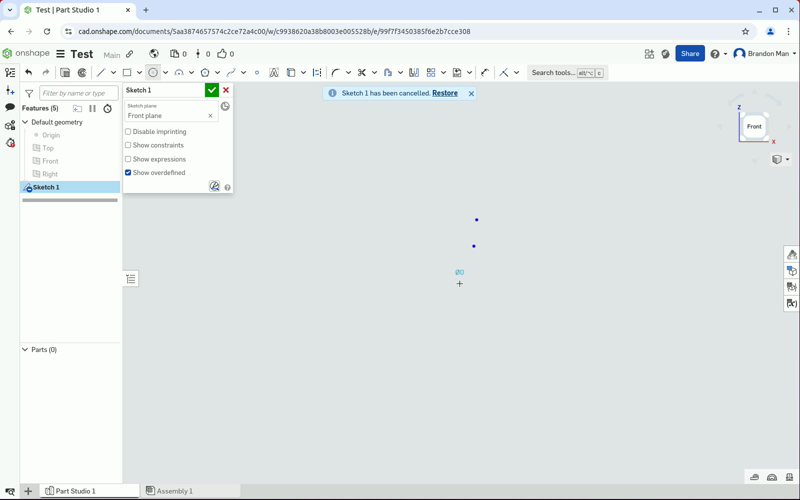
scroll(-6)
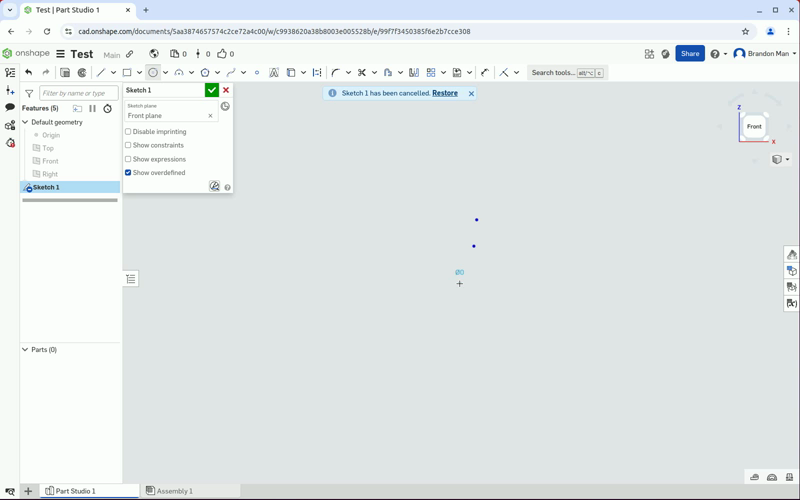
scroll(-6)
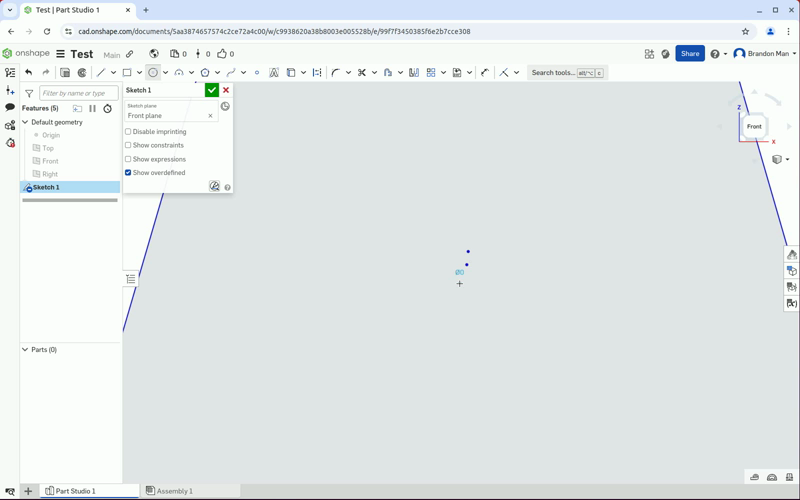
scroll(-6)
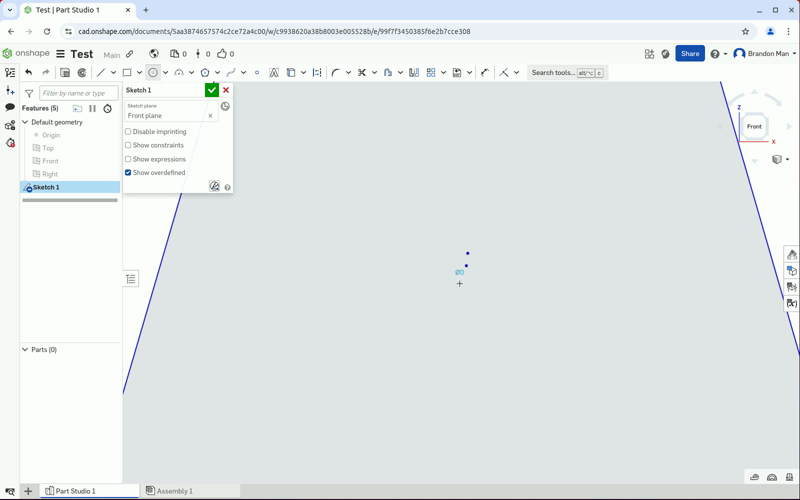
scroll(-6)
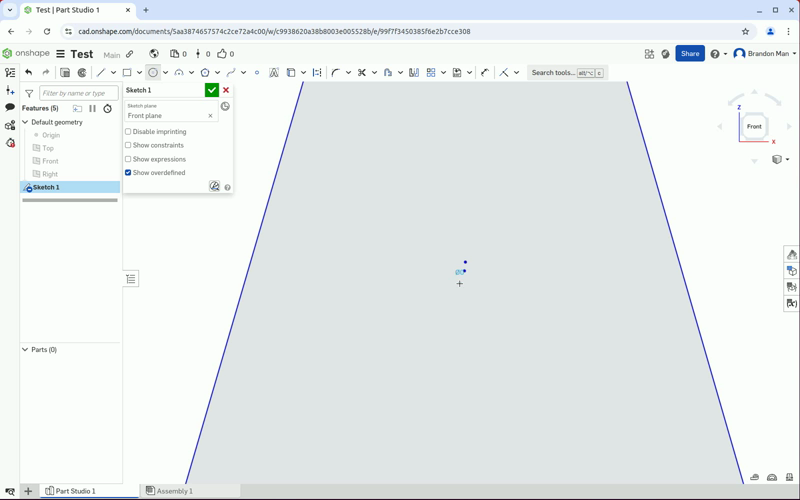
scroll(-6)
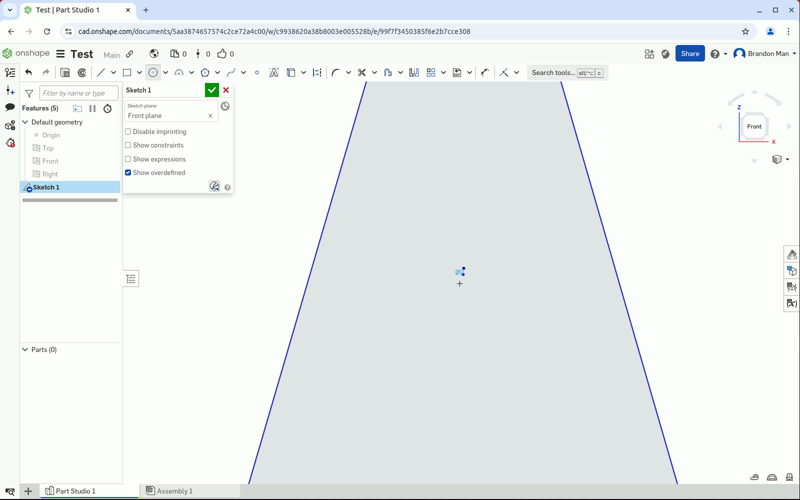
scroll(-6)
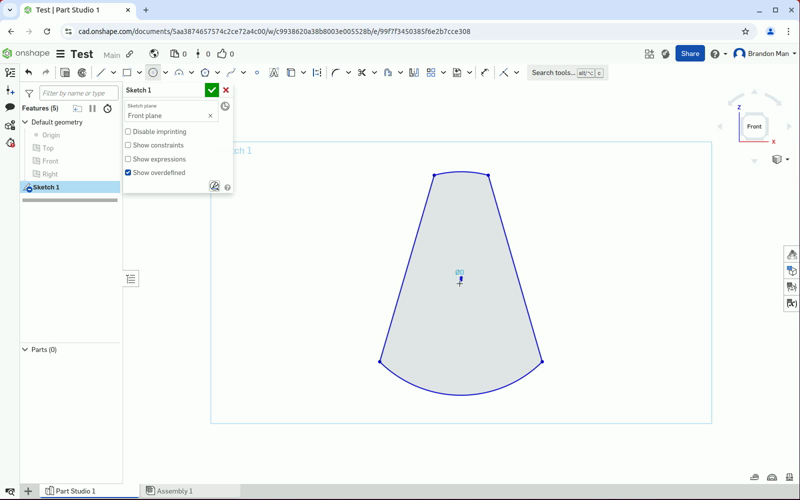
key_up(shift)
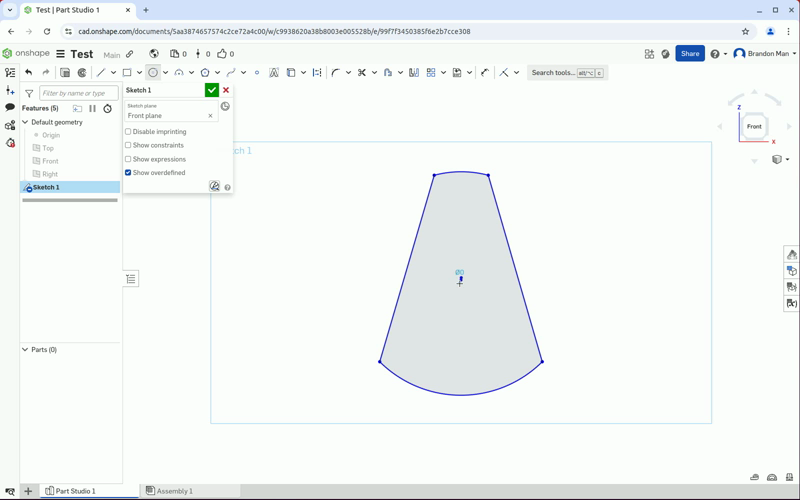
mouse_move(499, 283)
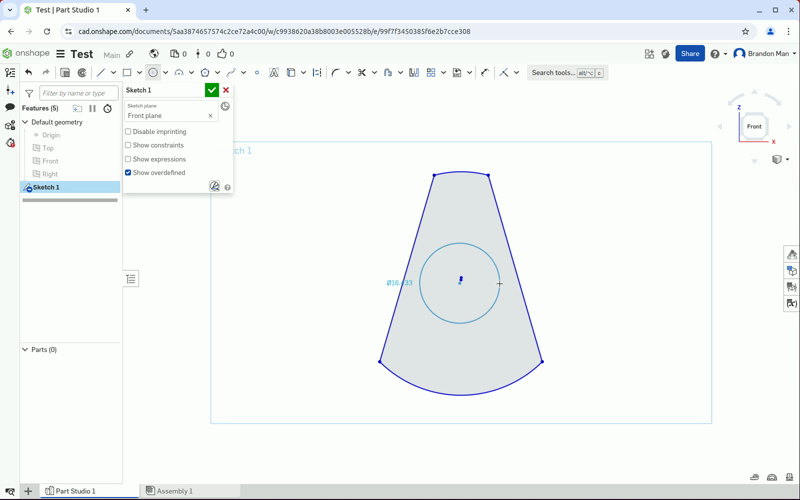
click(499, 283)
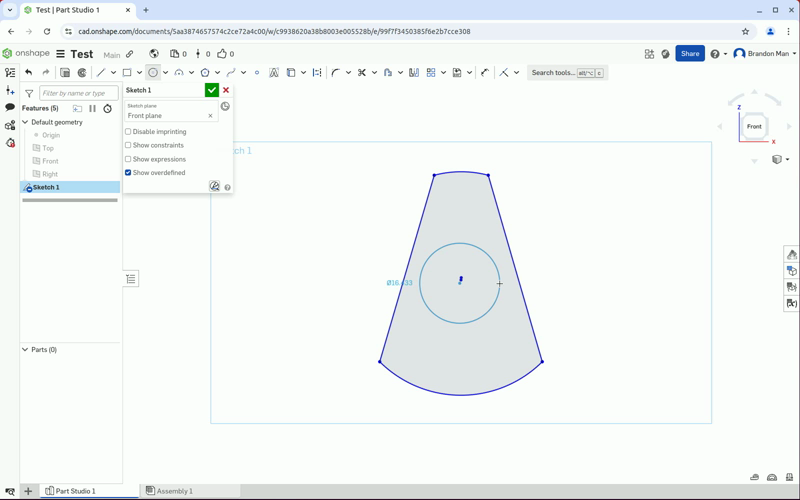
key(esc)
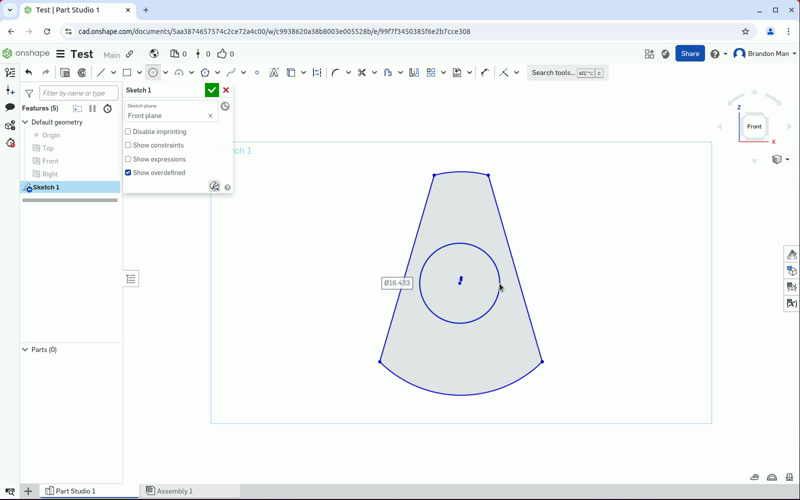
key(c)
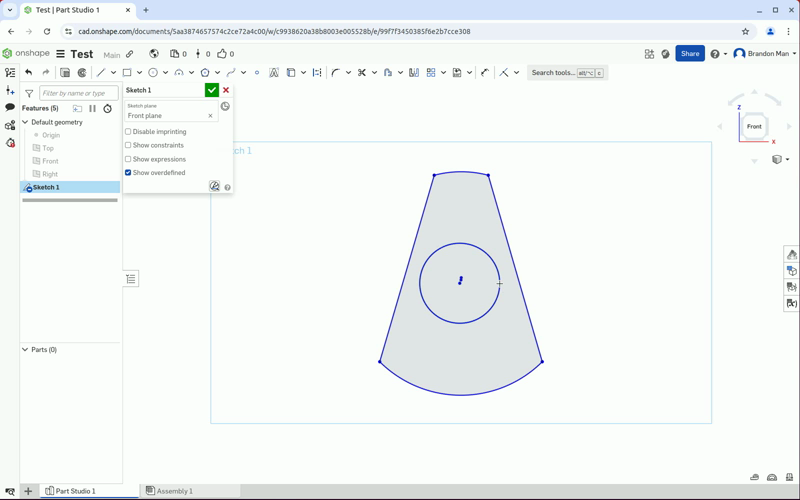
key_down(shift)
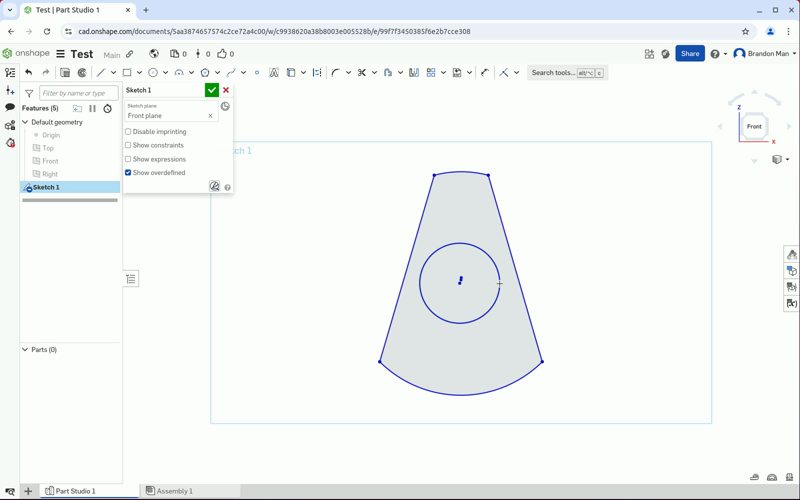
mouse_move(459, 193)
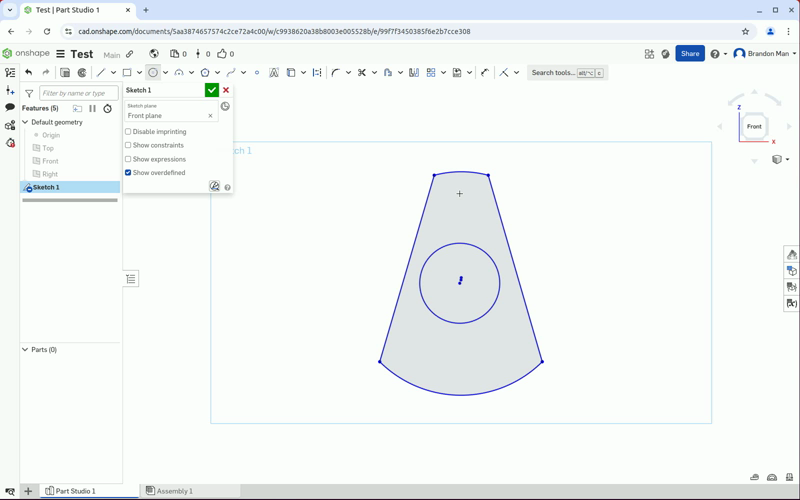
click(459, 193)
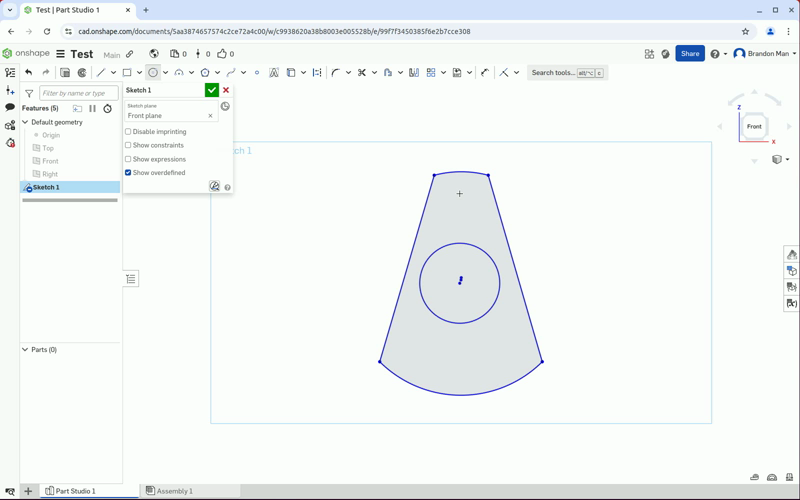
key_up(shift)
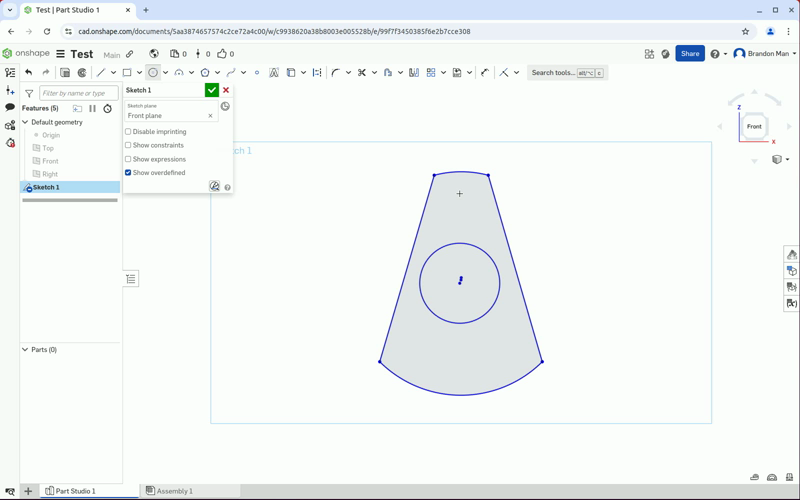
mouse_move(469, 193)
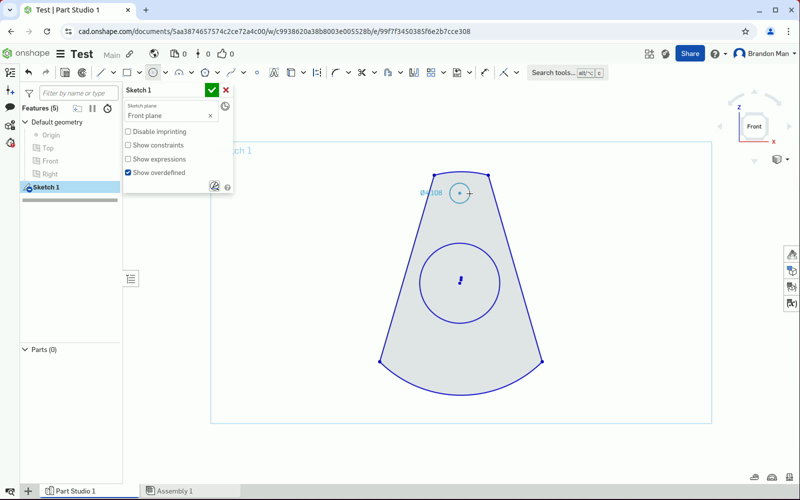
click(469, 193)
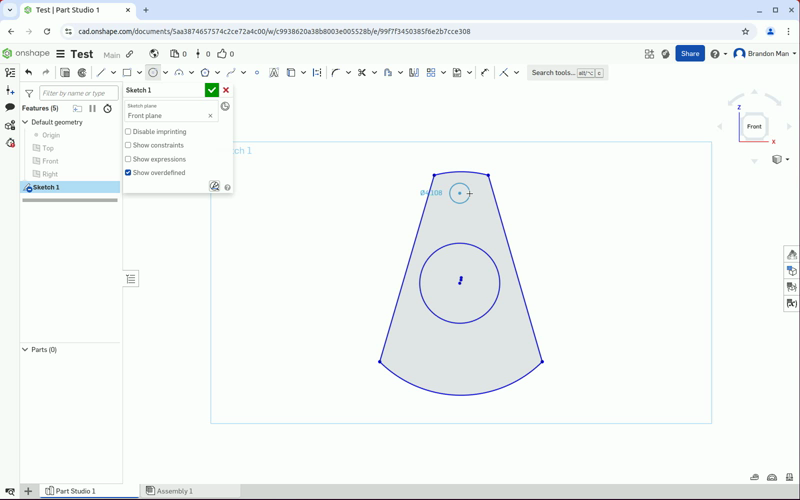
key(esc)
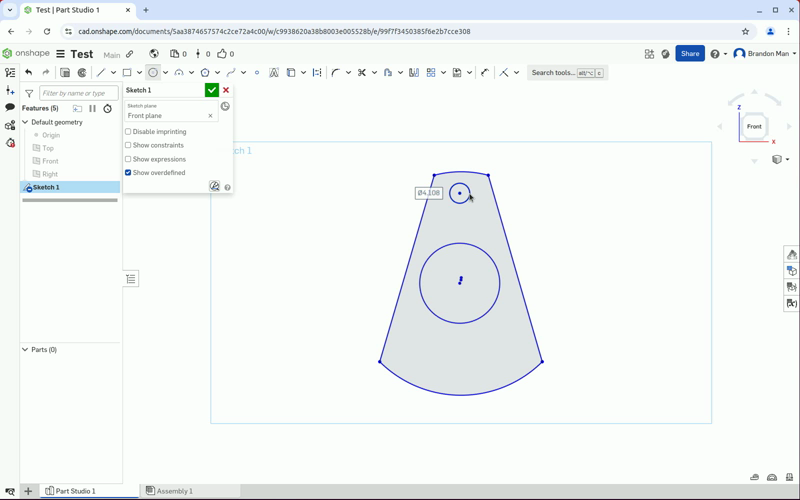
mouse_move(519, 338)
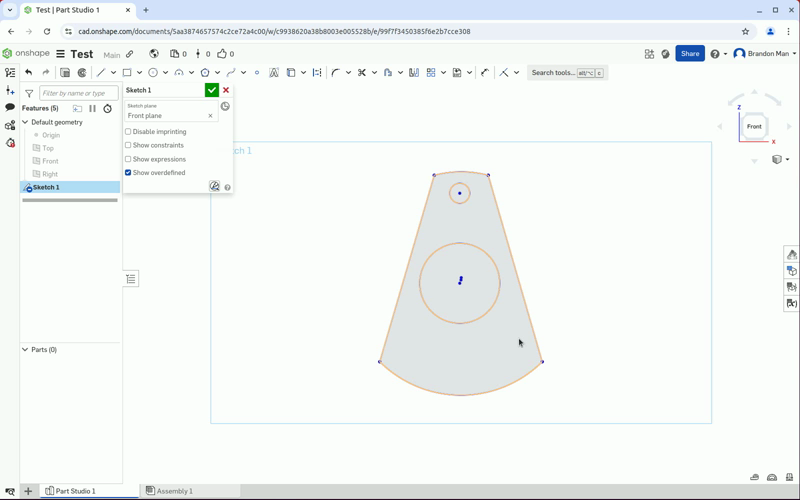
click(519, 338)
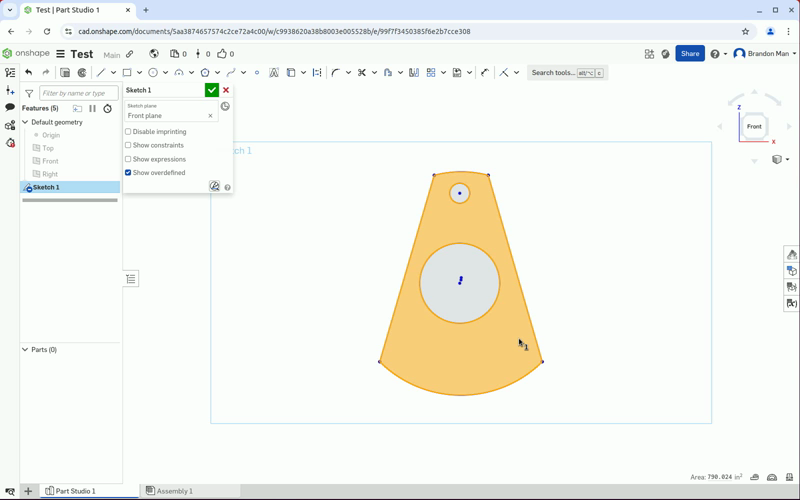
mouse_move(73, 352)
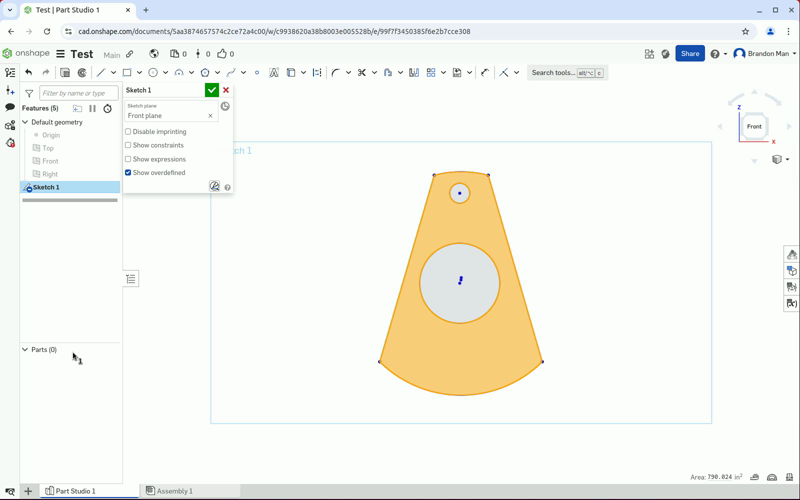
key(shift+y)
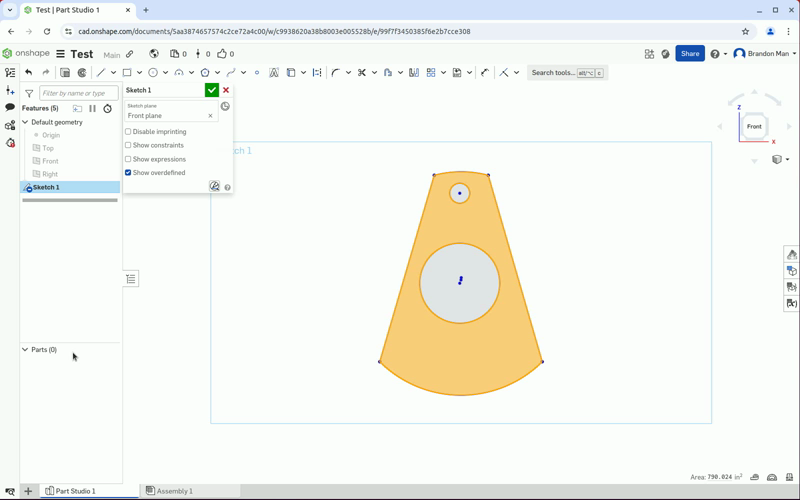
key(shift+e)
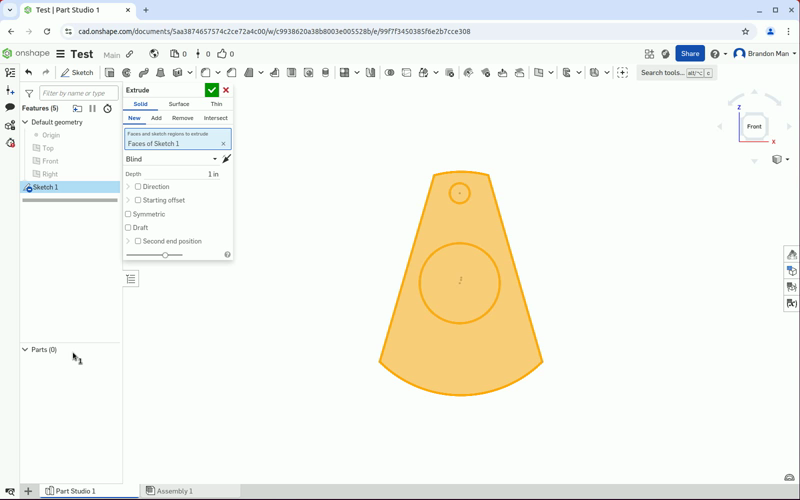
mouse_move(143, 106)
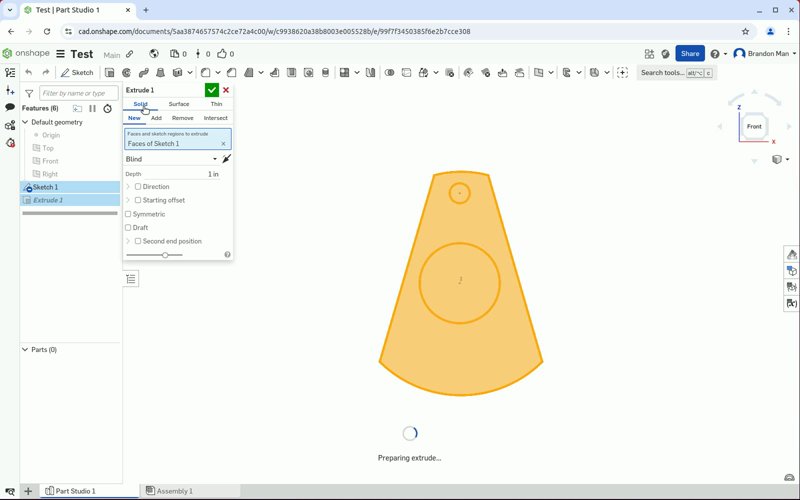
click(143, 106)
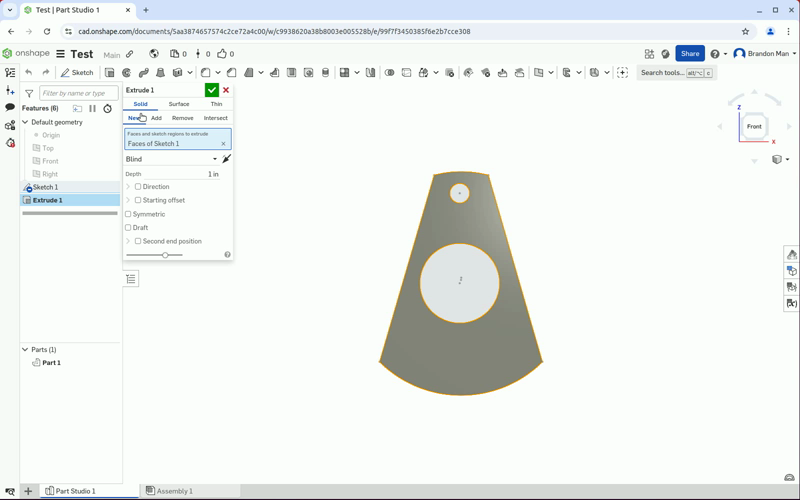
mouse_move(137, 120)
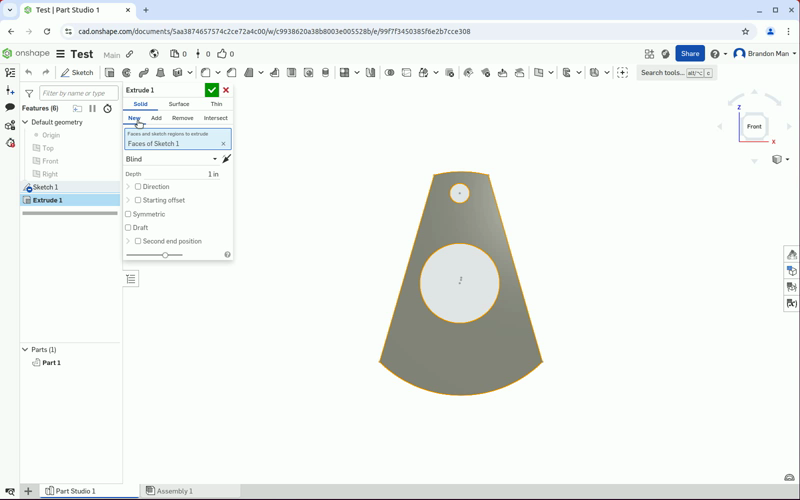
click(137, 120)
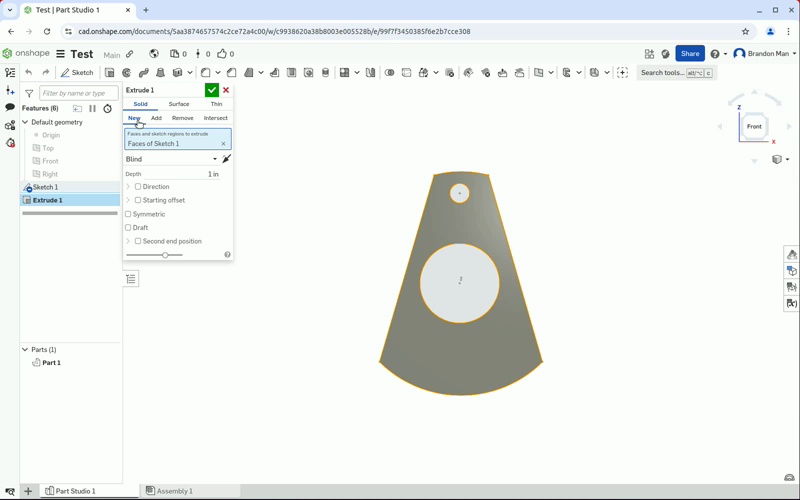
key(tab, 4)
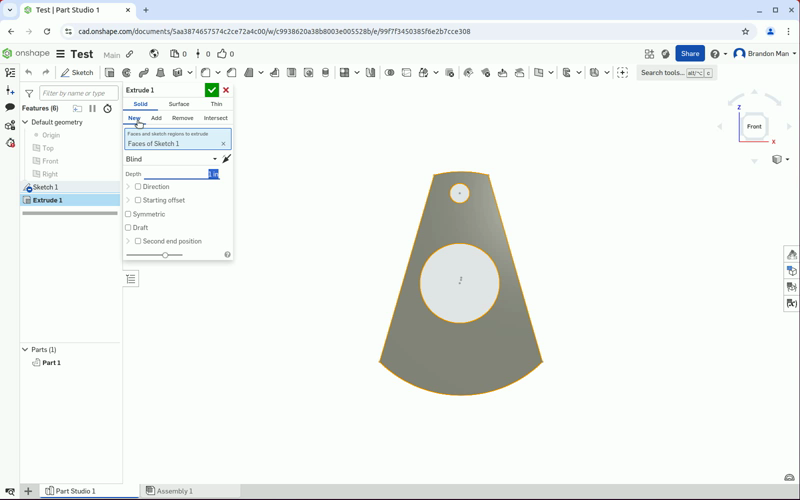
text(5.536)
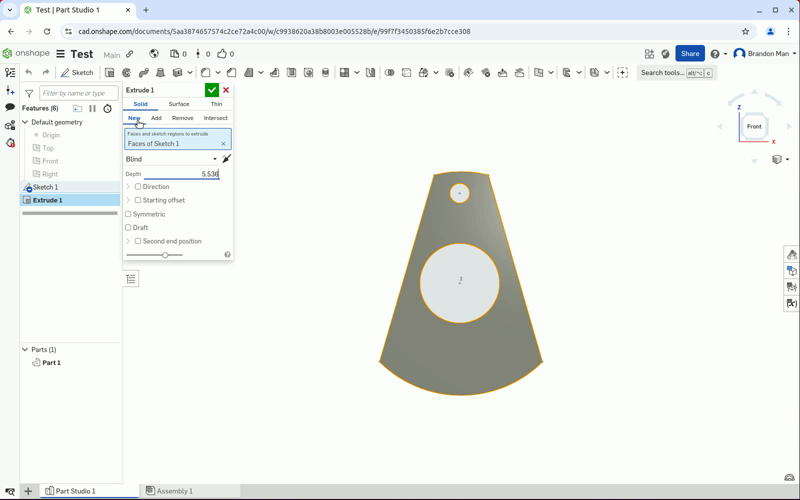
key(enter)
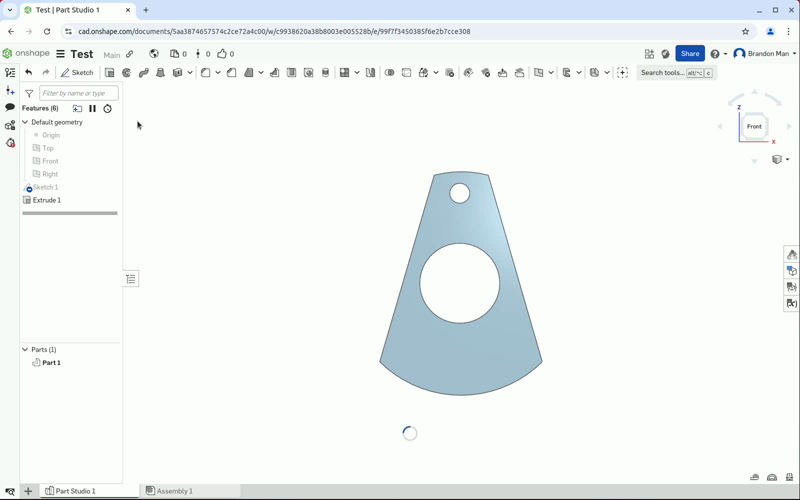
key(shift+h)
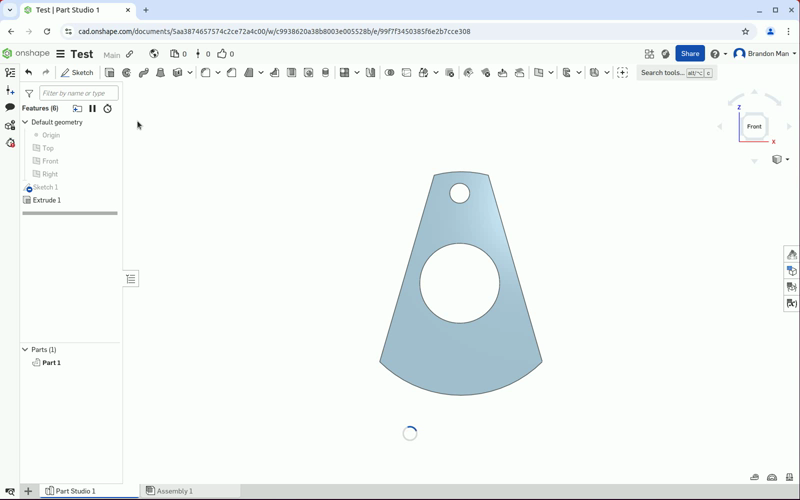
key(shift+h)
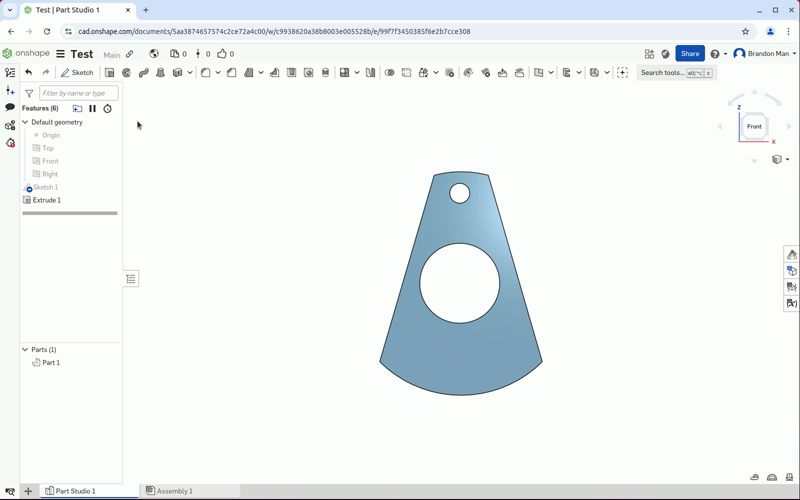
mouse_move(73, 189)
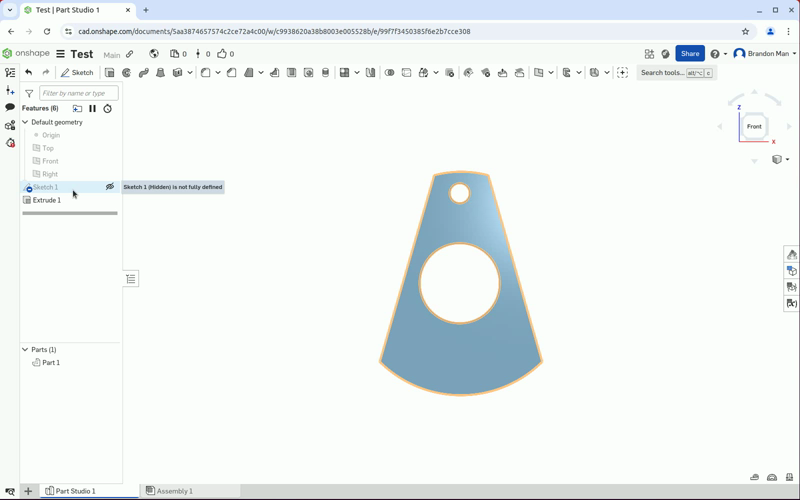
click(73, 189)
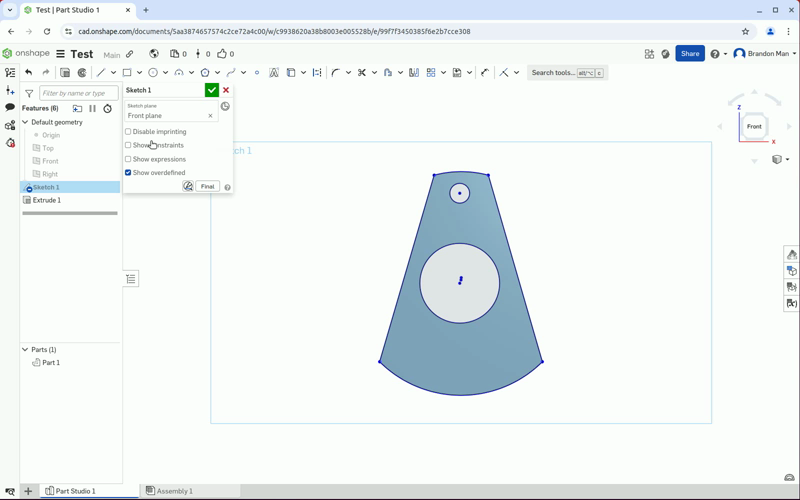
mouse_move(229, 92)
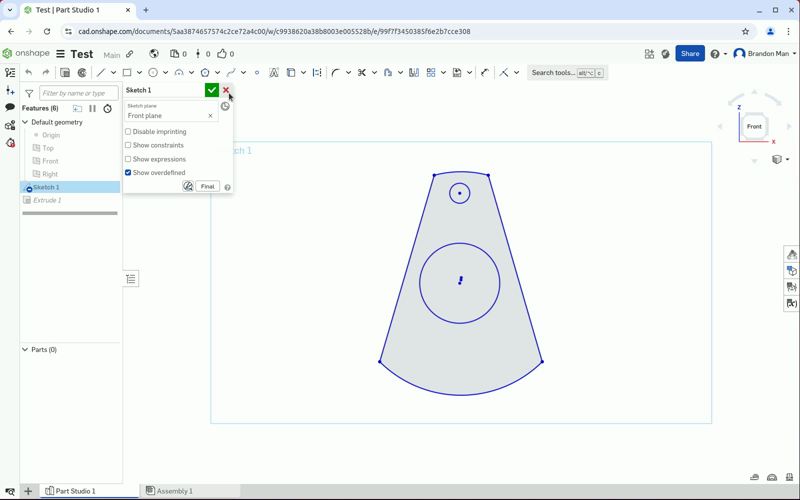
click(229, 92)
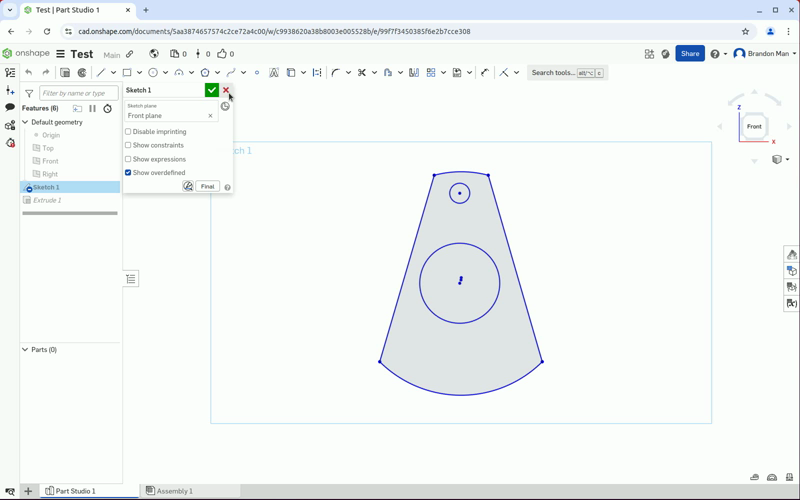
key(shift+s)
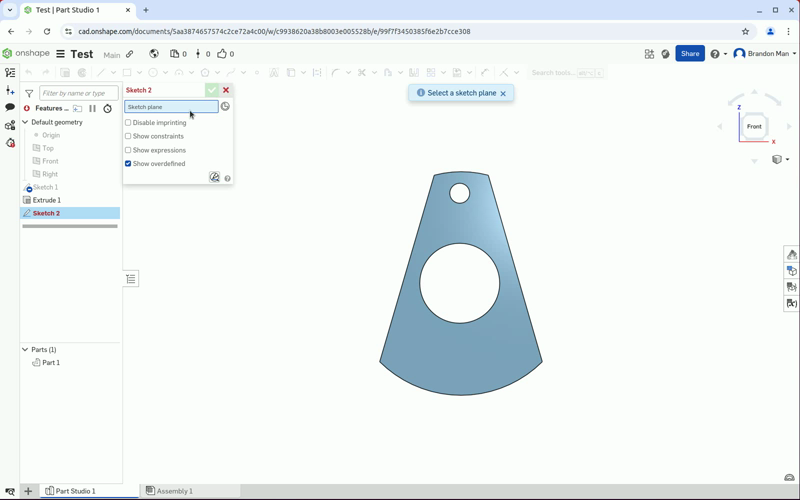
mouse_move(73, 163)
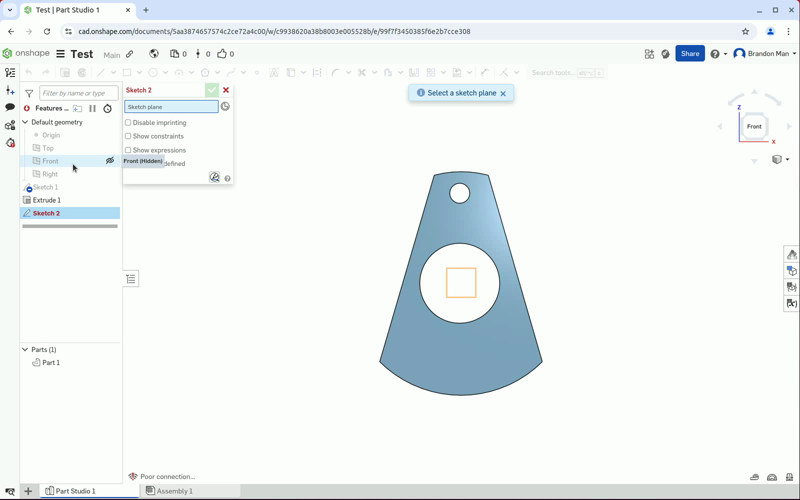
click(73, 163)
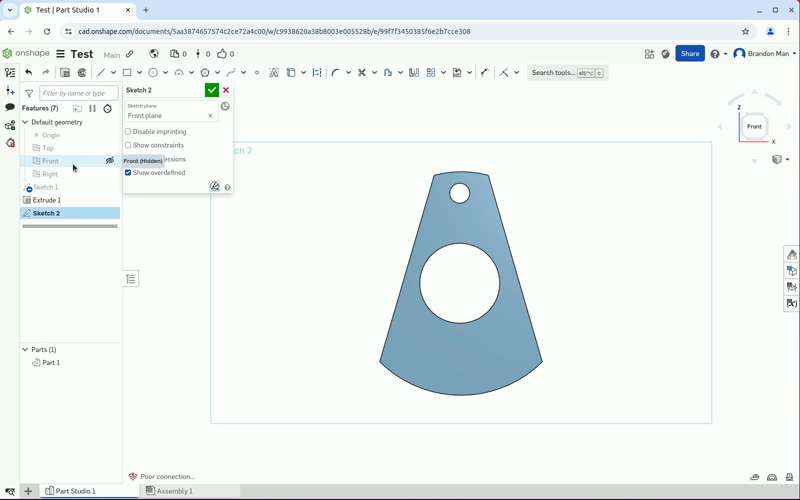
mouse_move(73, 352)
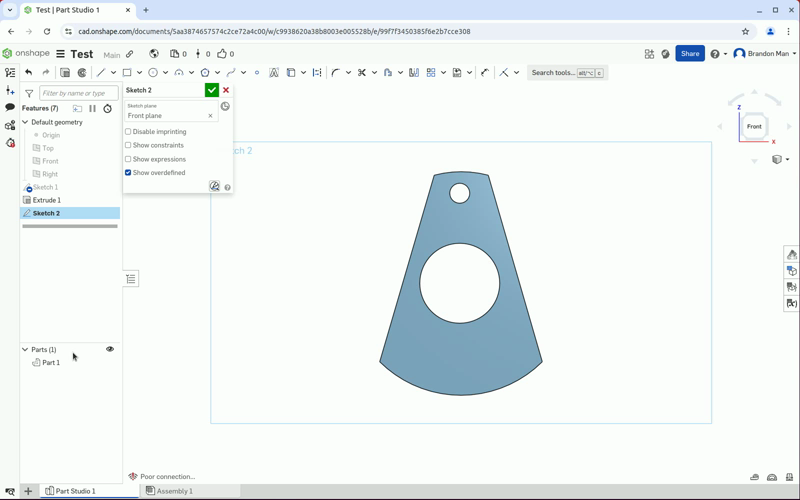
key(y)
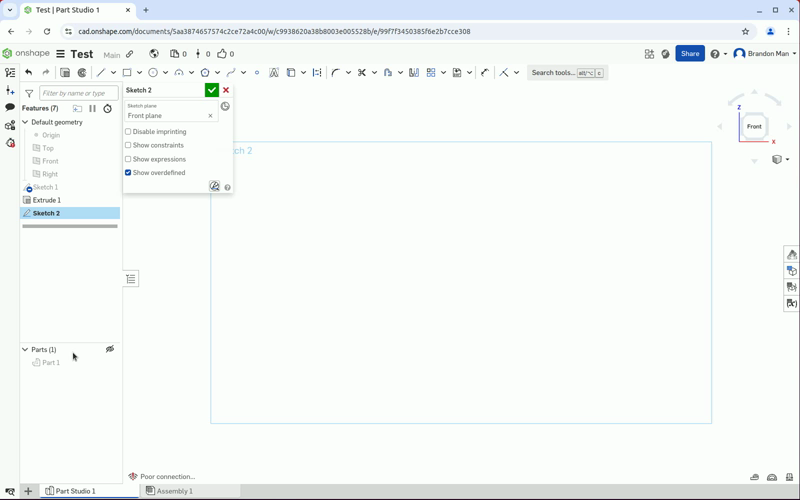
key(c)
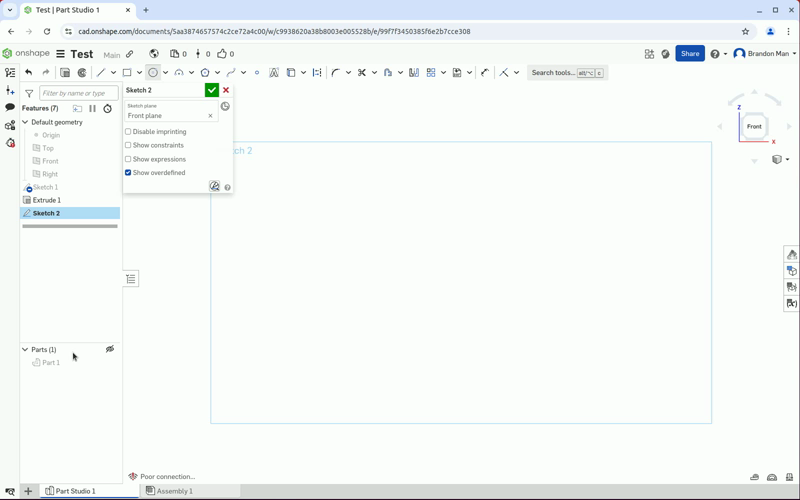
key_down(shift)
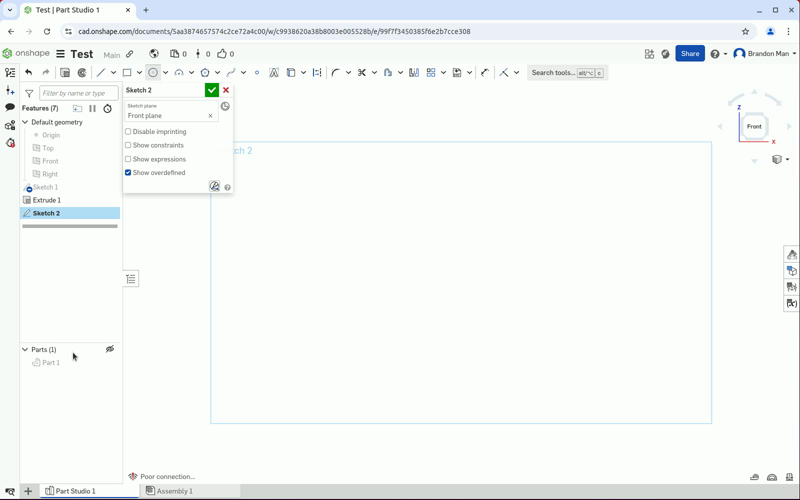
mouse_move(460, 282)
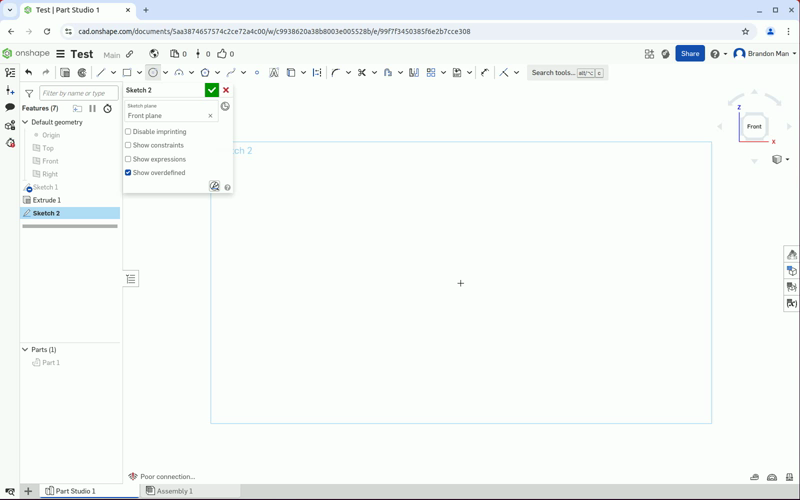
click(460, 282)
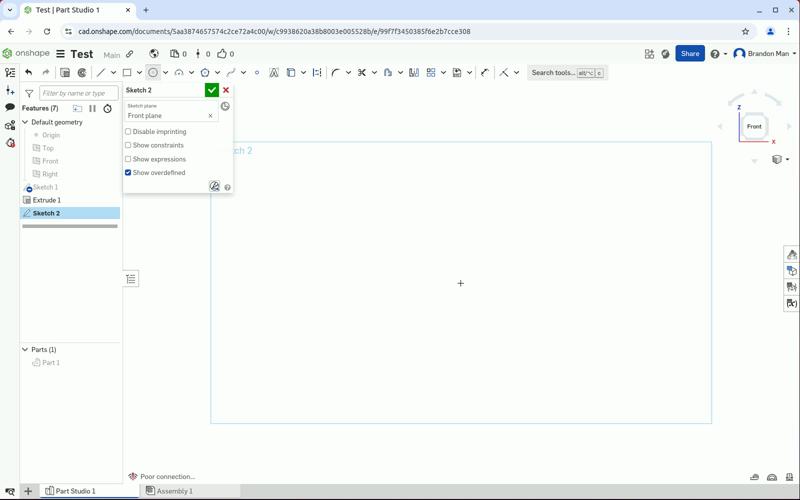
key_up(shift)
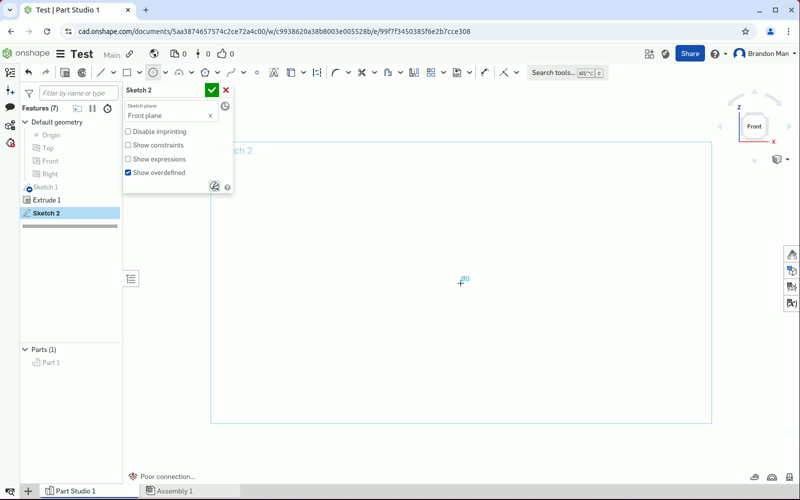
mouse_move(501, 282)
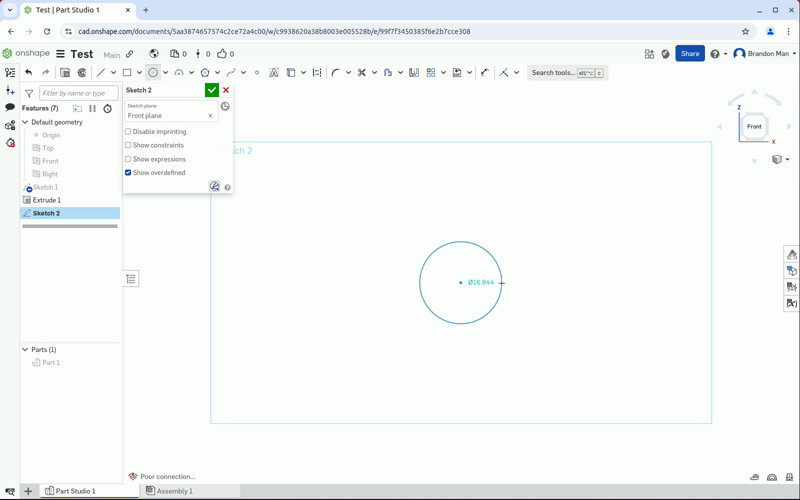
click(501, 282)
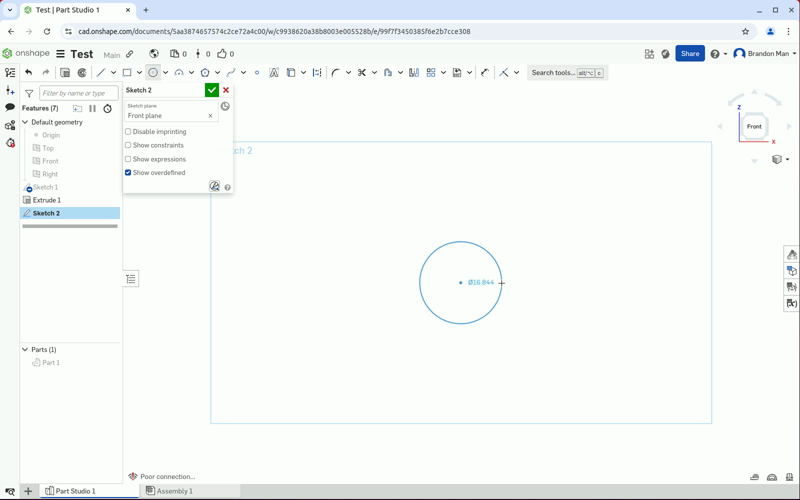
key(esc)
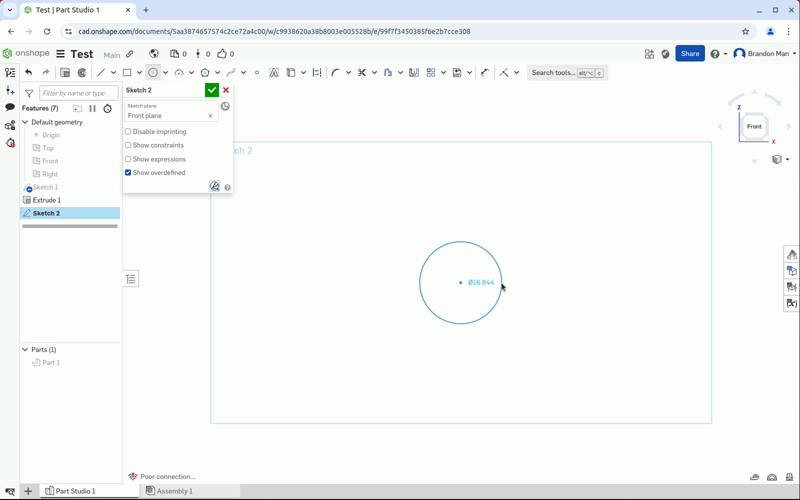
key(c)
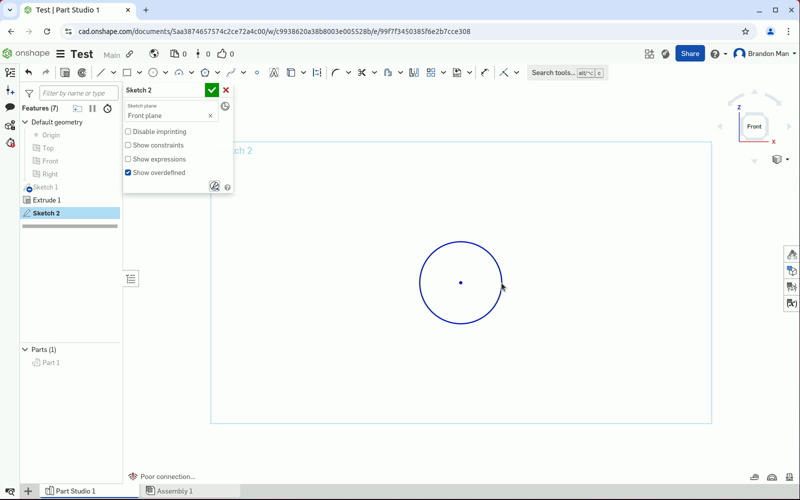
key_down(shift)
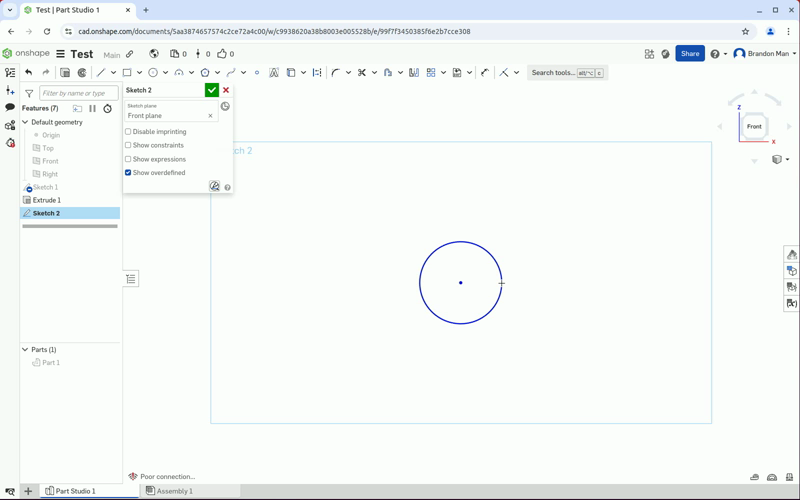
mouse_move(460, 282)
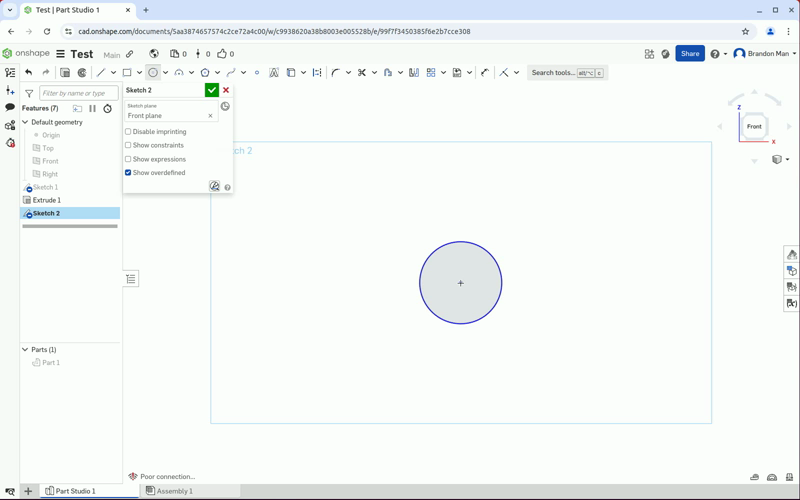
click(460, 282)
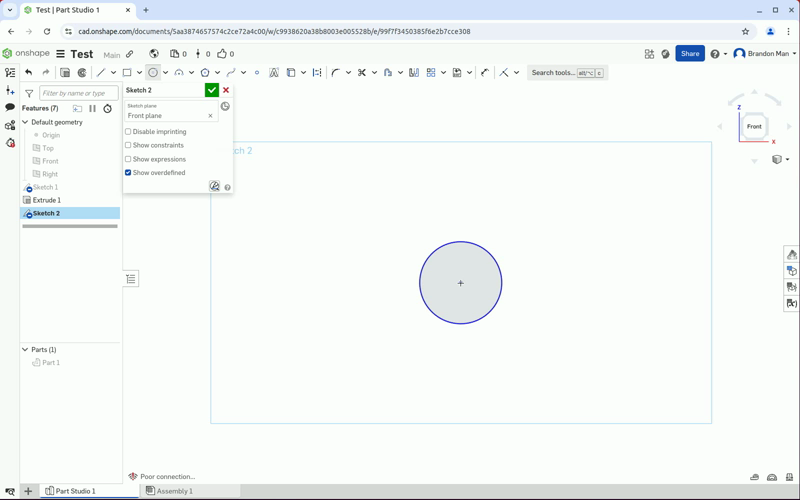
key_up(shift)
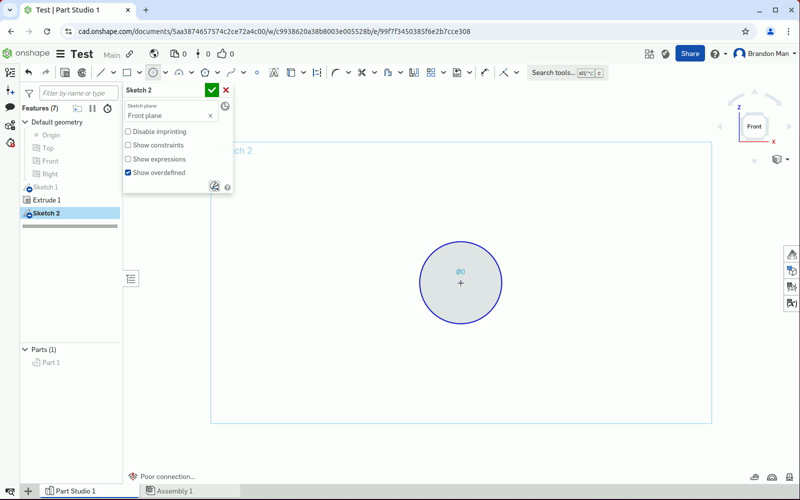
mouse_move(478, 282)
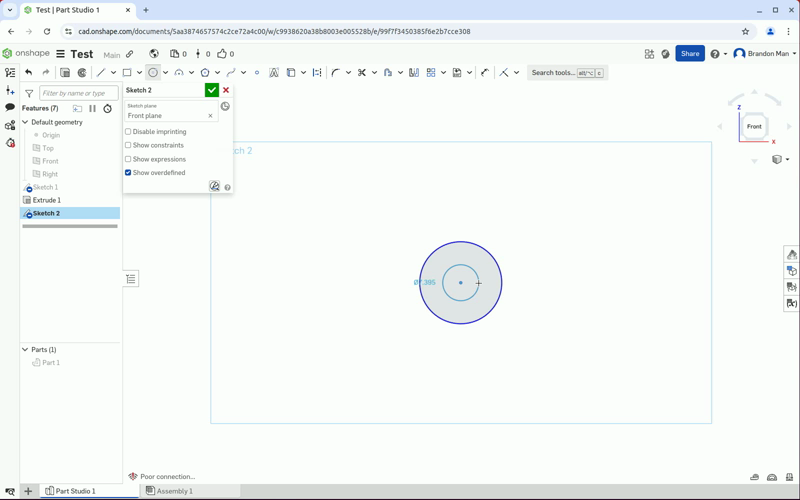
click(478, 282)
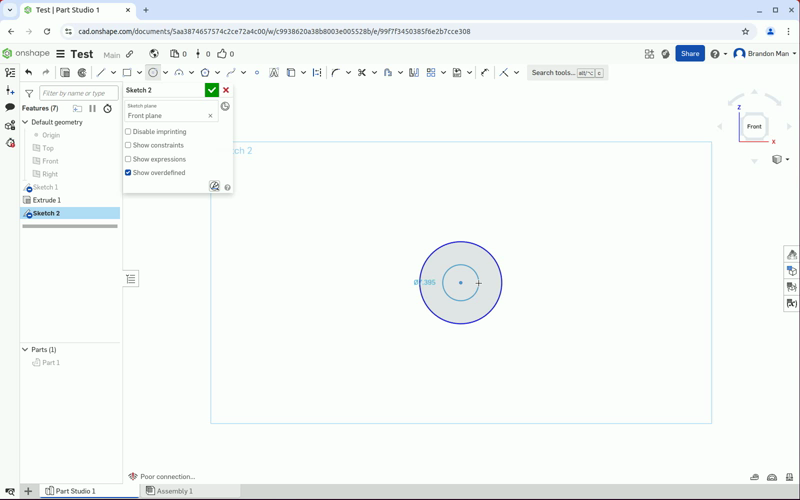
key(esc)
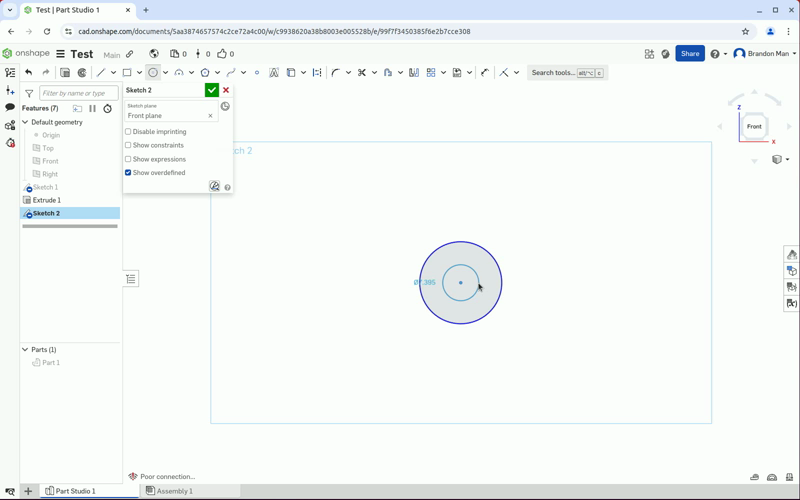
mouse_move(459, 258)
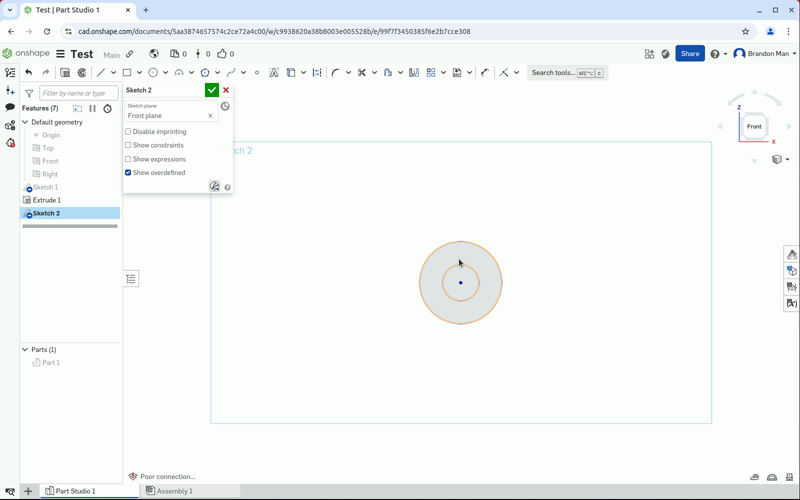
click(459, 258)
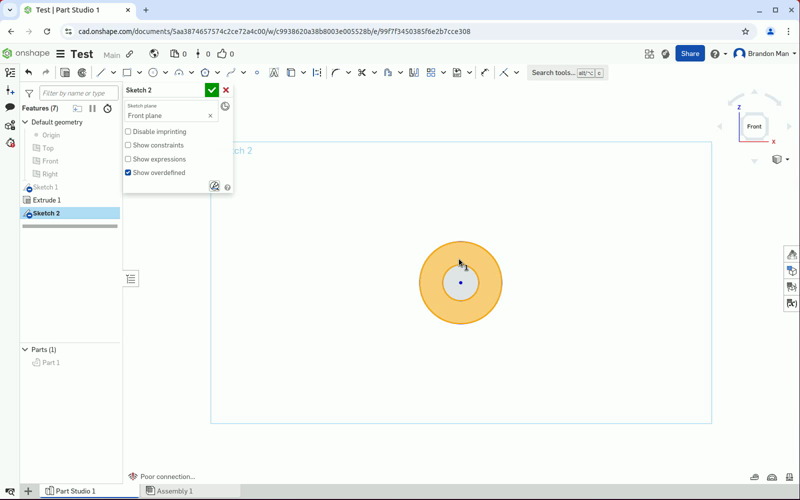
mouse_move(73, 352)
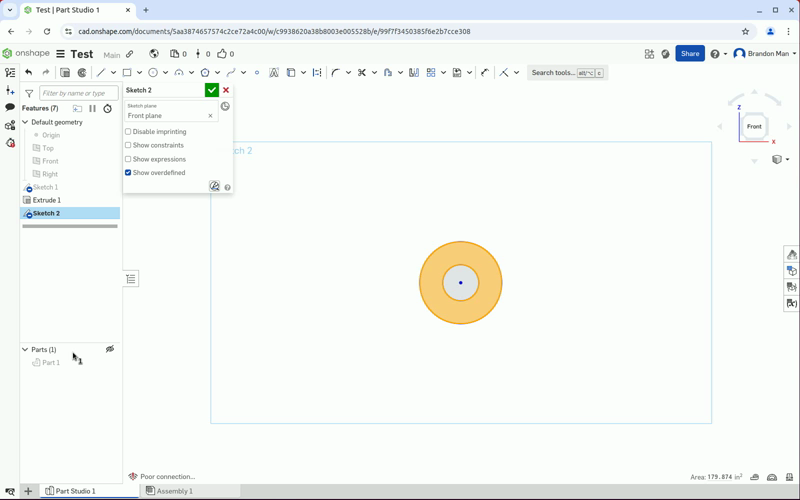
key(shift+y)
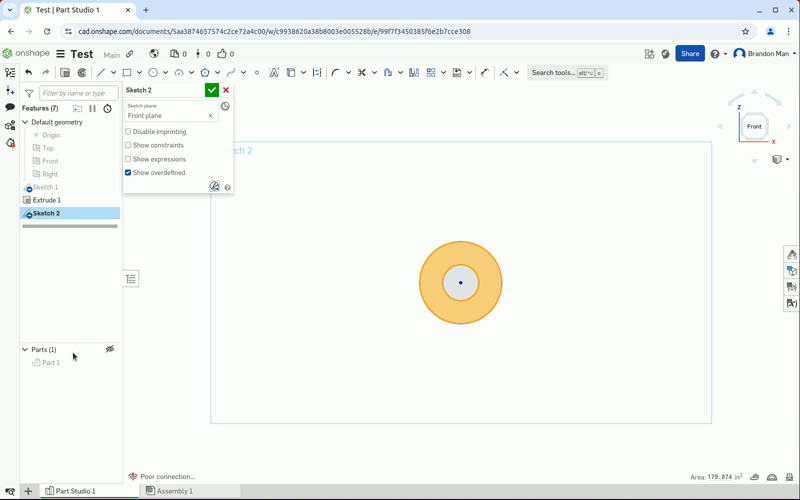
key(shift+e)
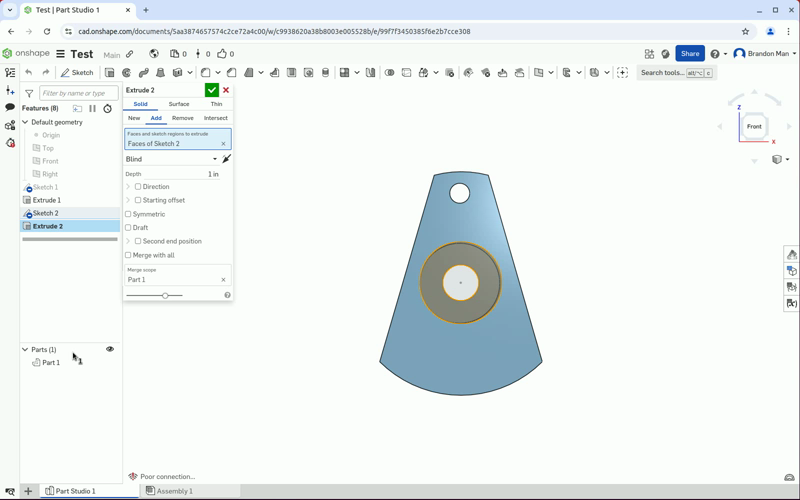
mouse_move(143, 106)
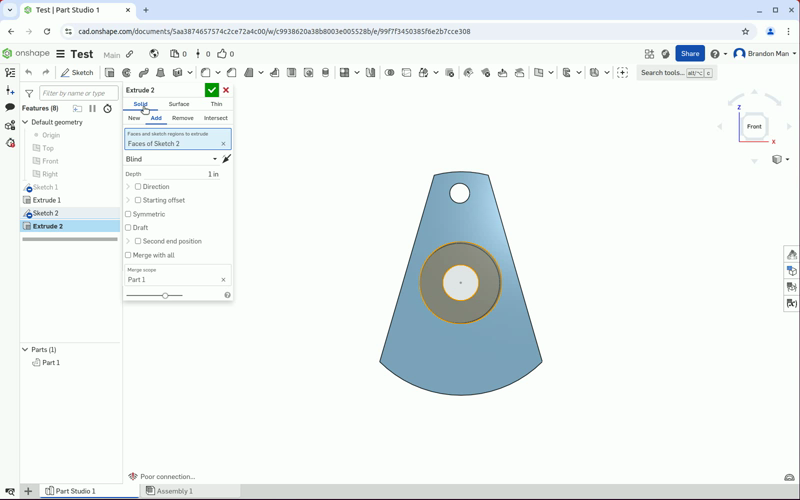
click(143, 106)
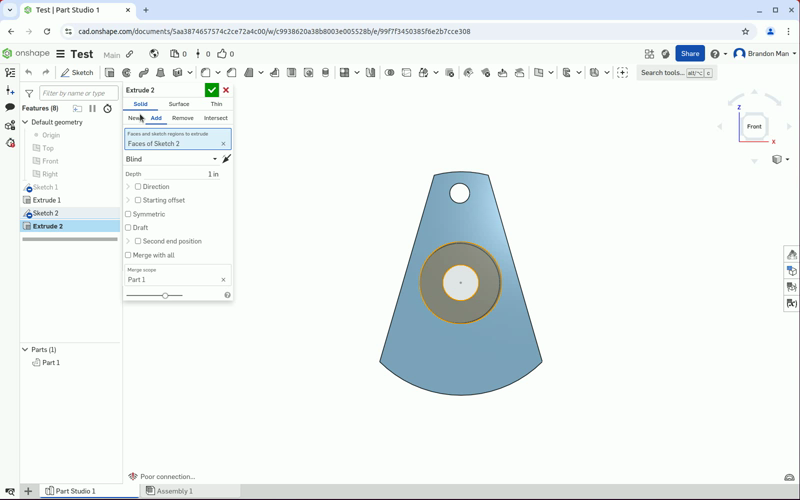
mouse_move(137, 120)
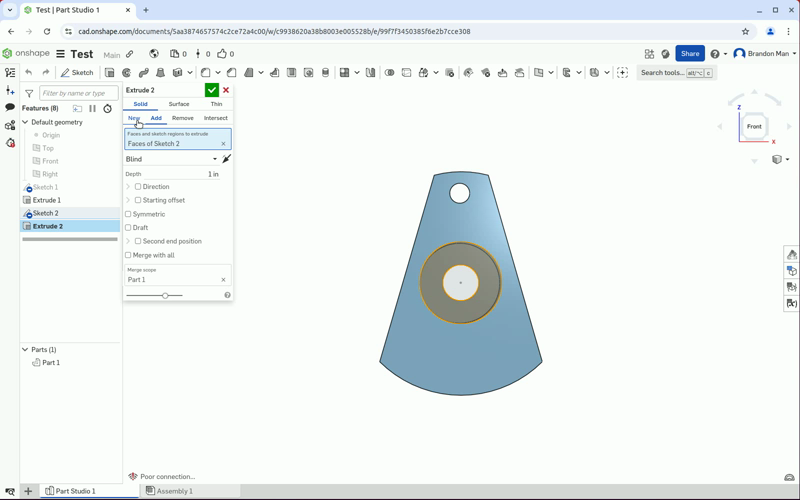
click(137, 120)
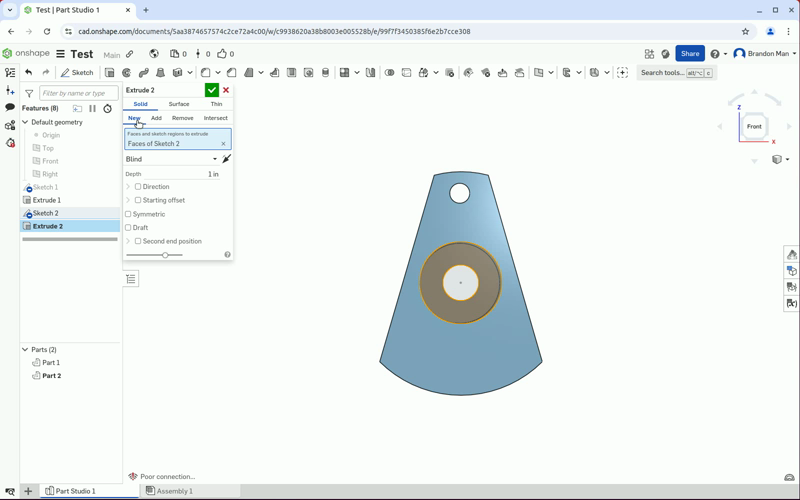
key(tab, 4)
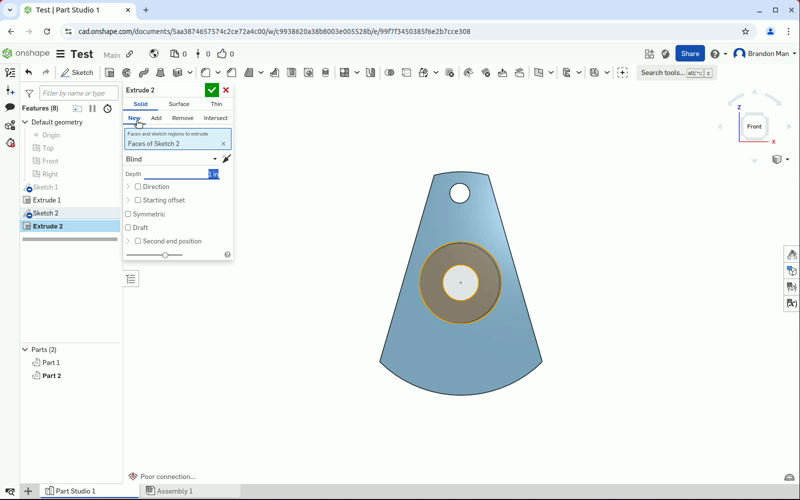
text(5.536)
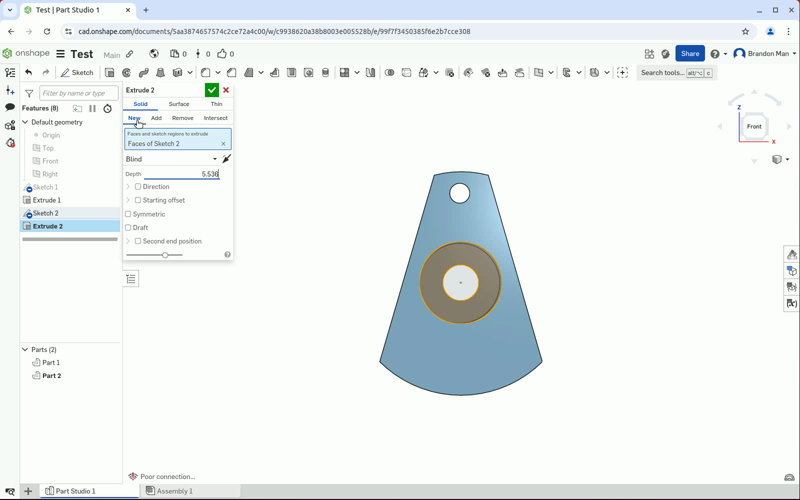
key(enter)
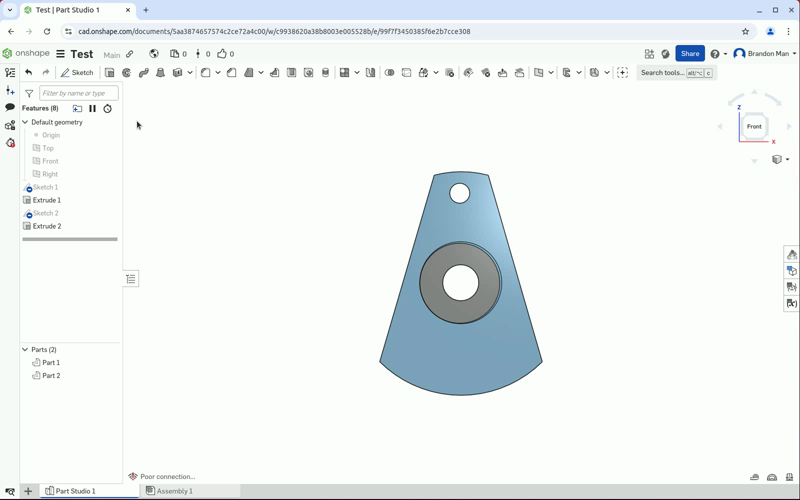
key(shift+h)
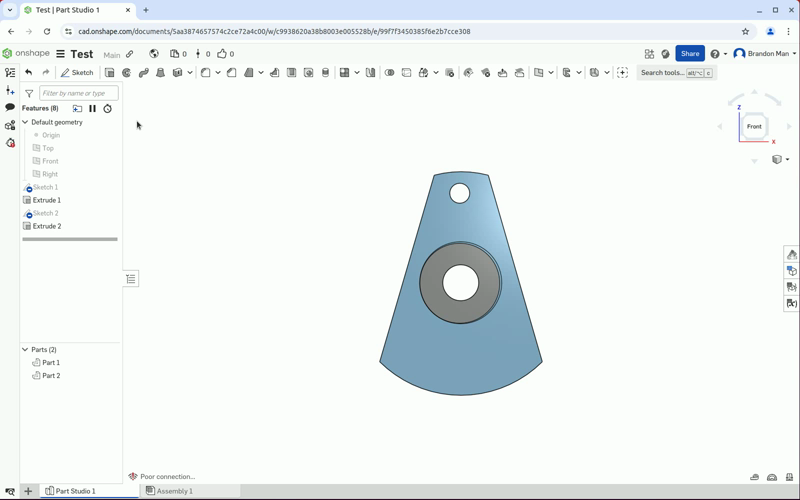
key(shift+h)
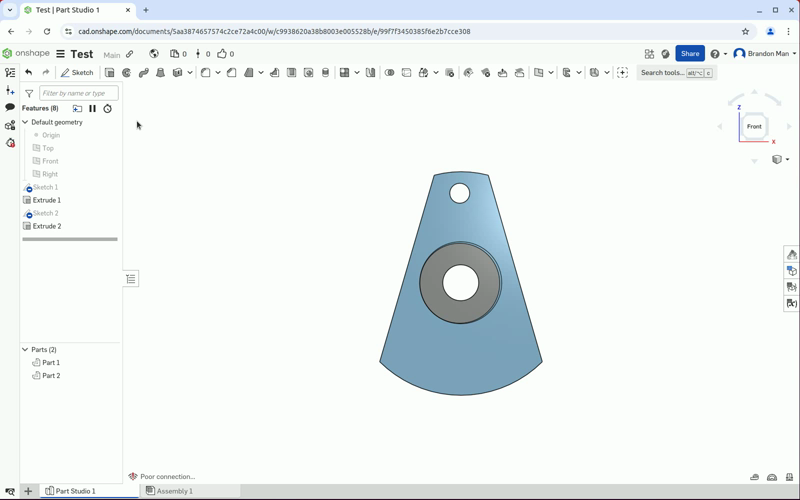
mouse_move(73, 189)
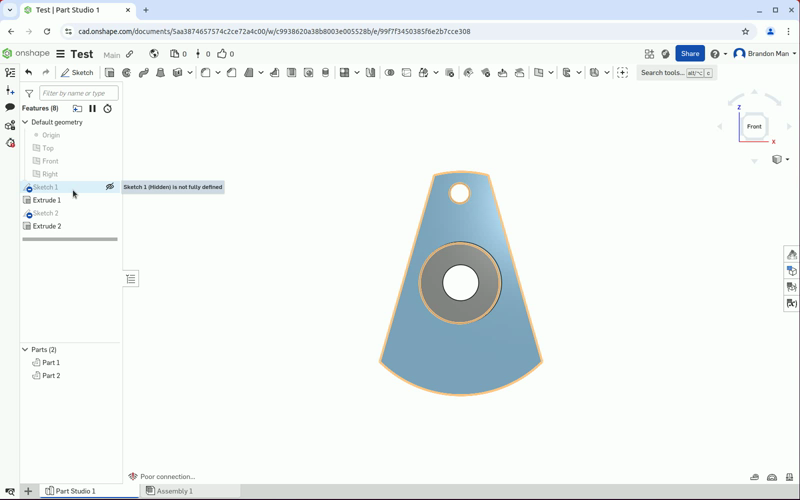
click(73, 189)
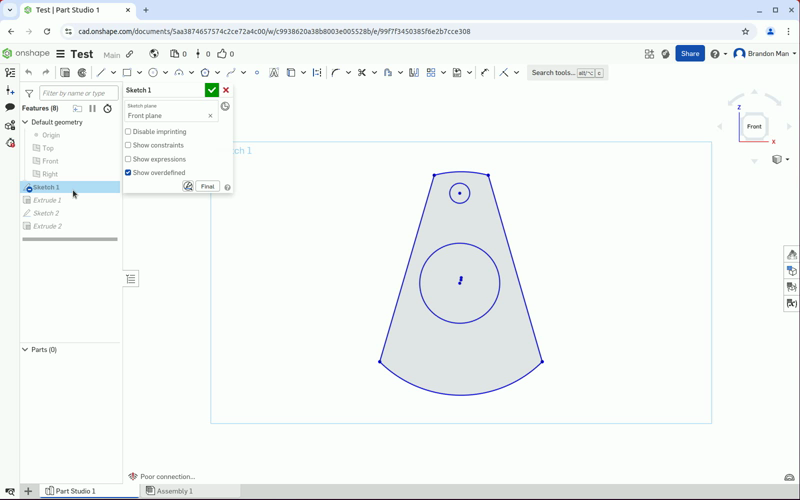
mouse_move(229, 92)
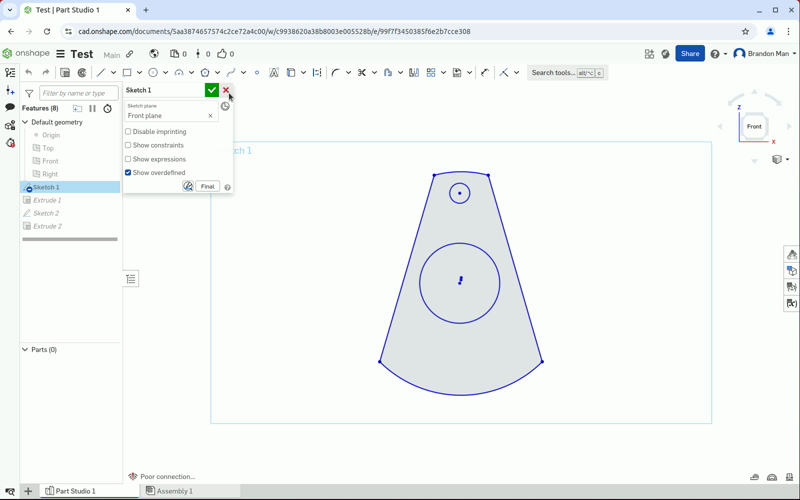
click(229, 92)
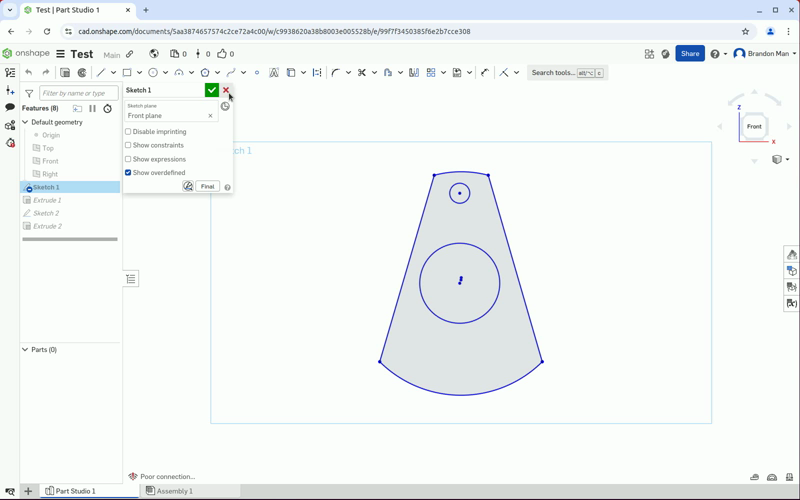
key(shift+s)
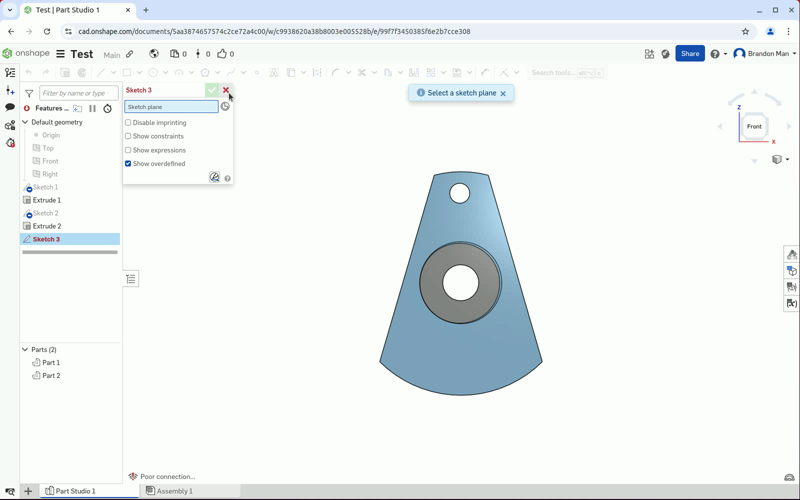
mouse_move(73, 163)
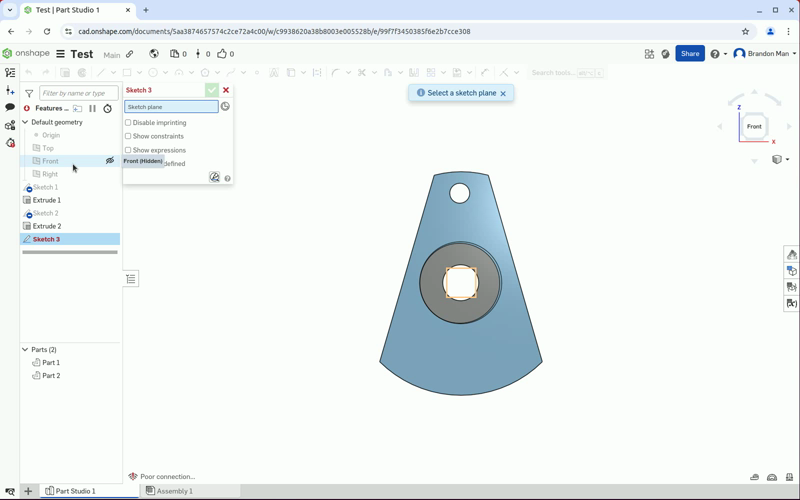
click(73, 163)
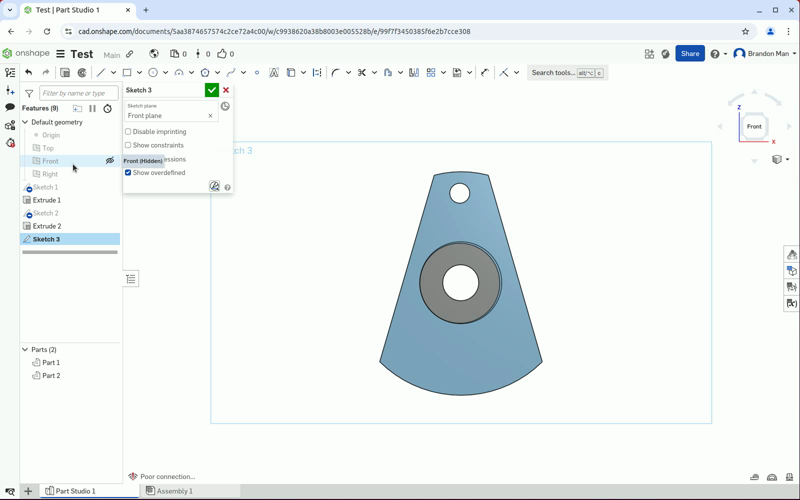
mouse_move(73, 352)
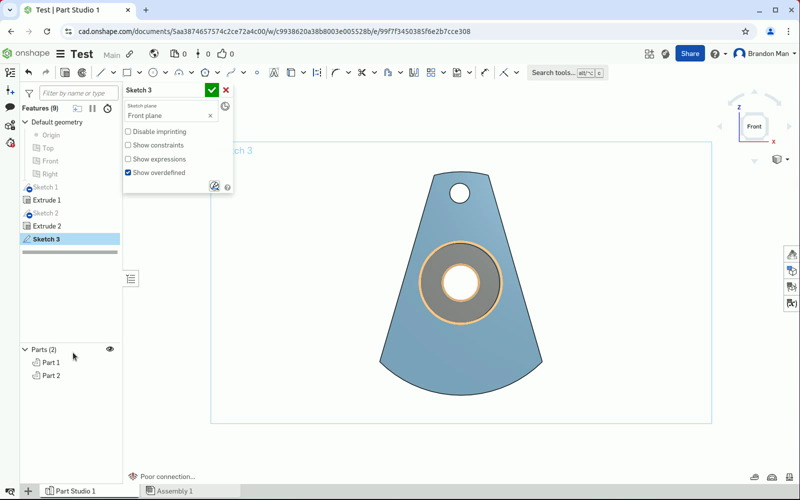
key(y)
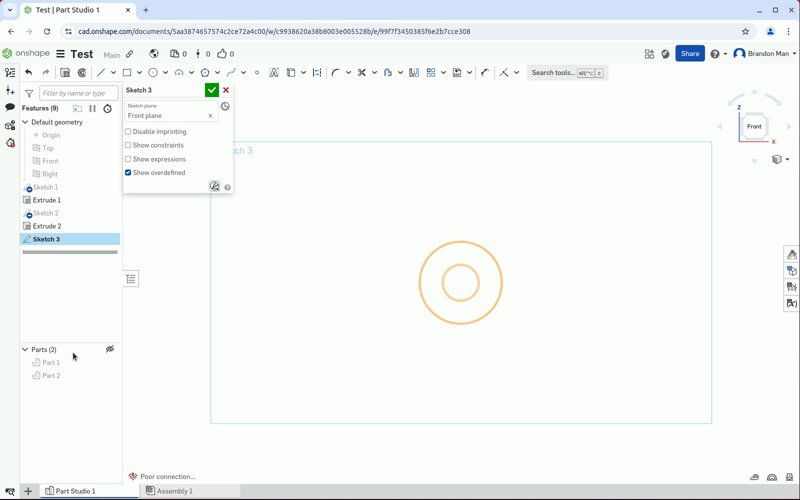
key(c)
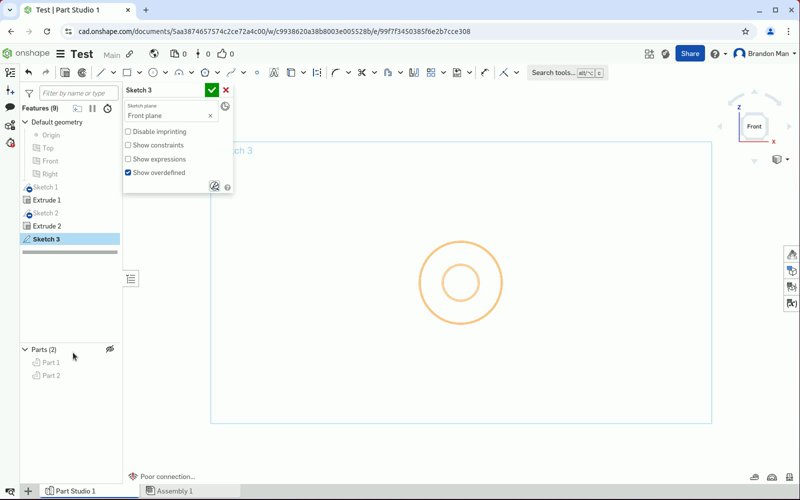
key_down(shift)
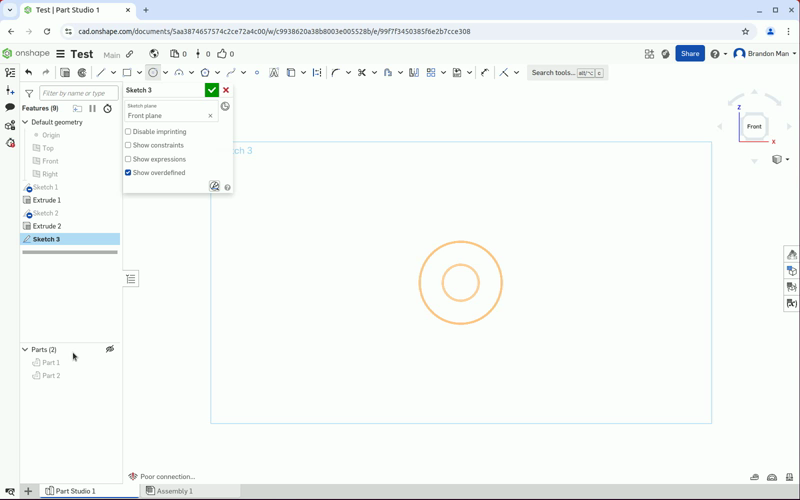
mouse_move(460, 282)
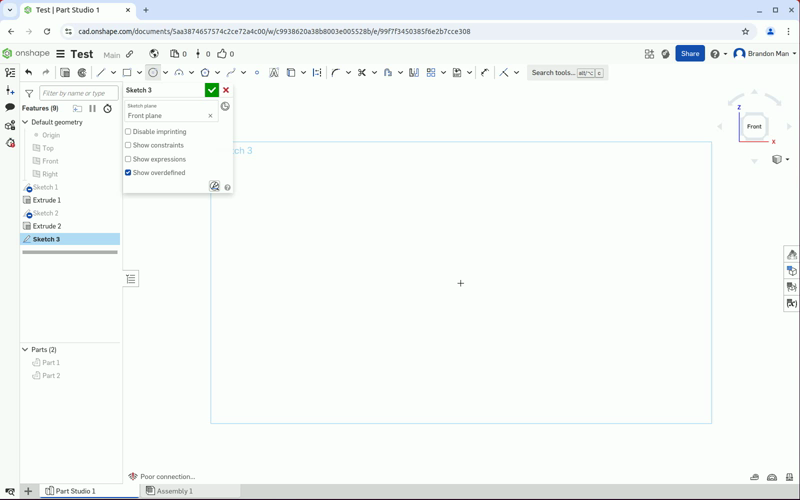
click(460, 282)
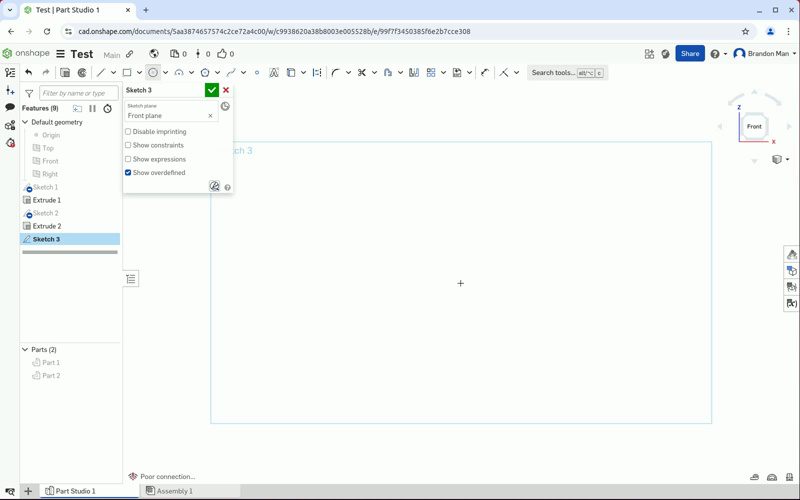
key_up(shift)
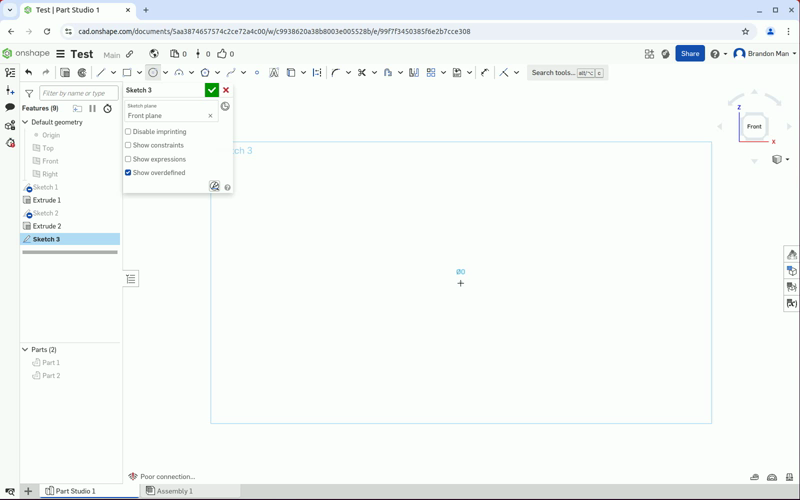
mouse_move(501, 282)
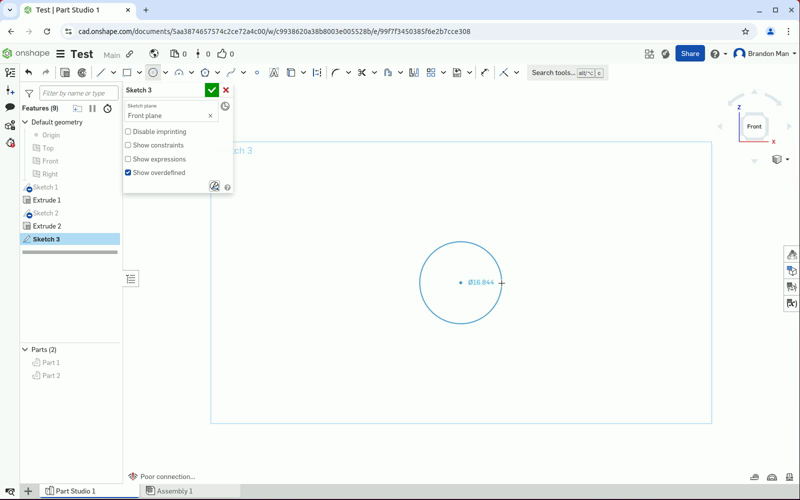
click(501, 282)
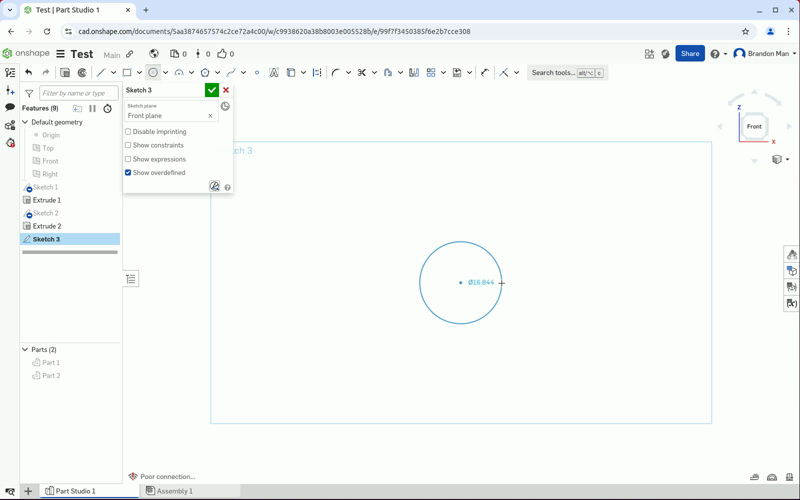
key(esc)
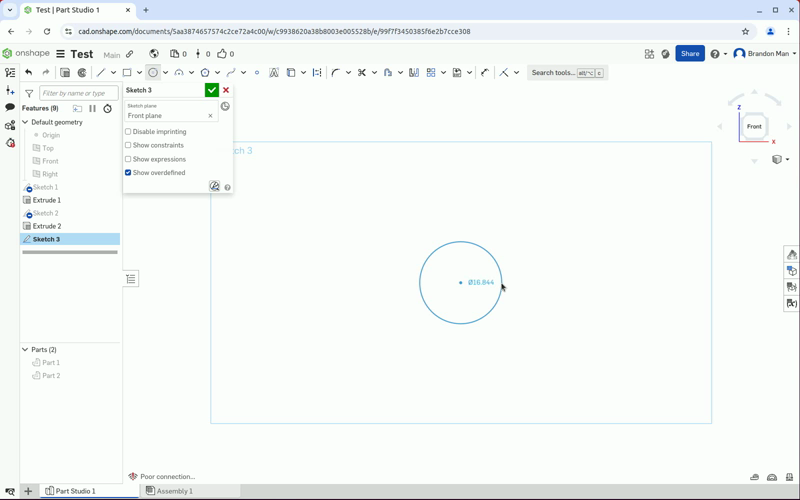
key(c)
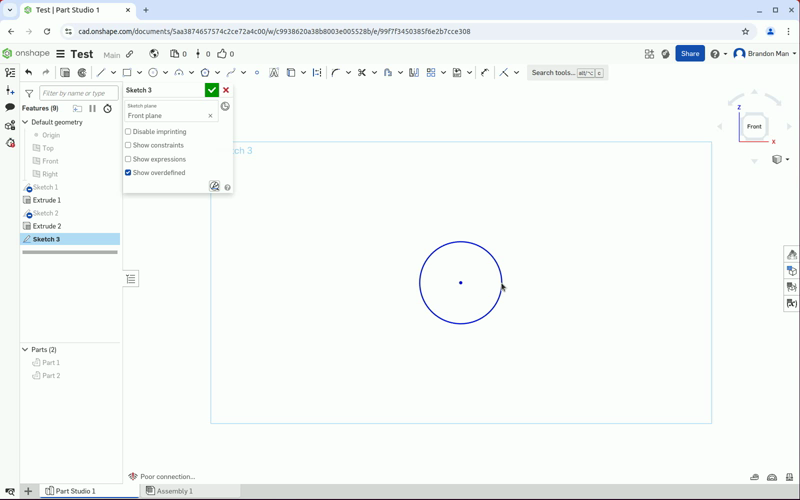
key_down(shift)
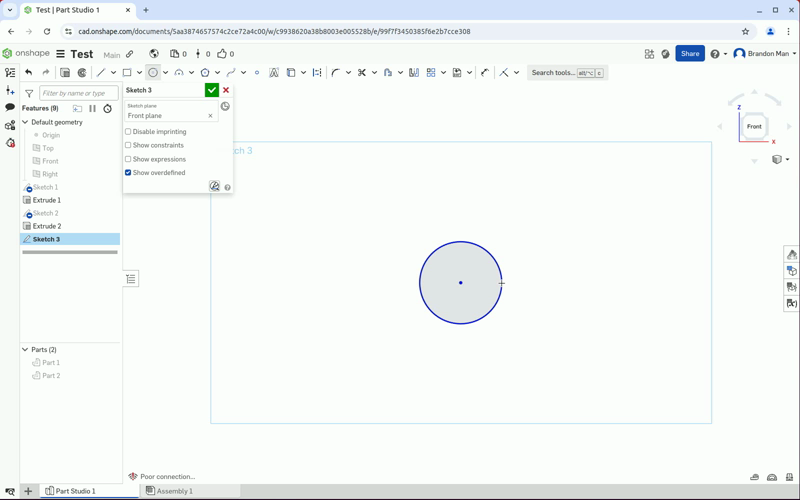
mouse_move(460, 282)
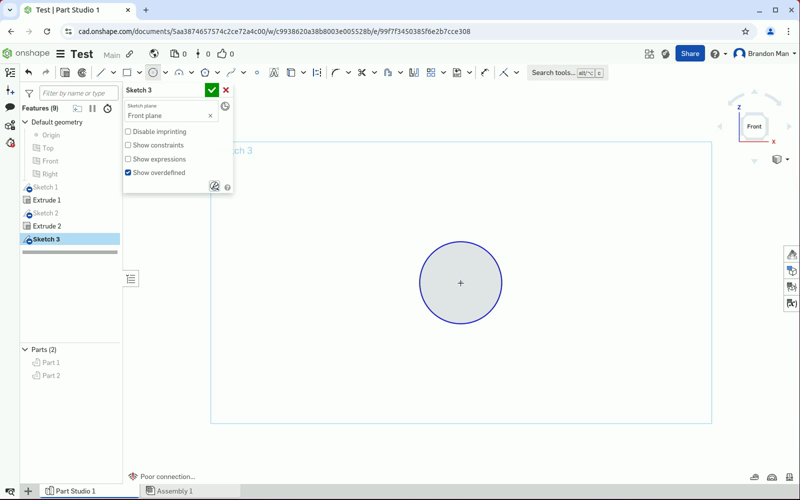
click(460, 282)
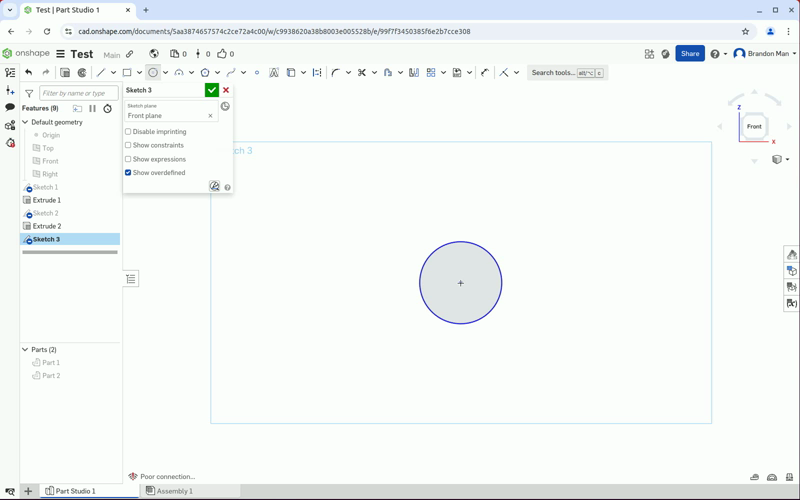
key_up(shift)
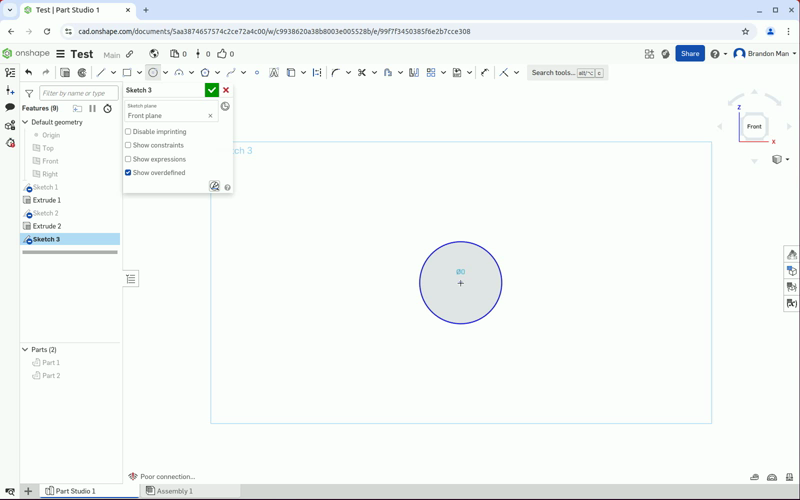
mouse_move(478, 282)
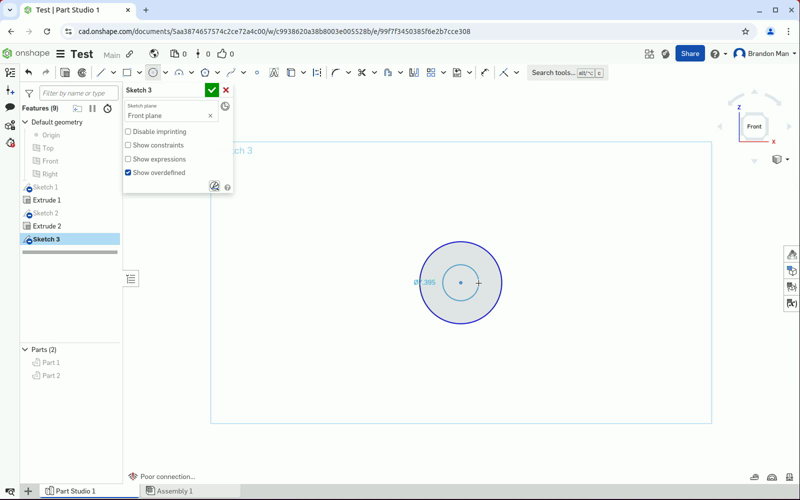
click(478, 282)
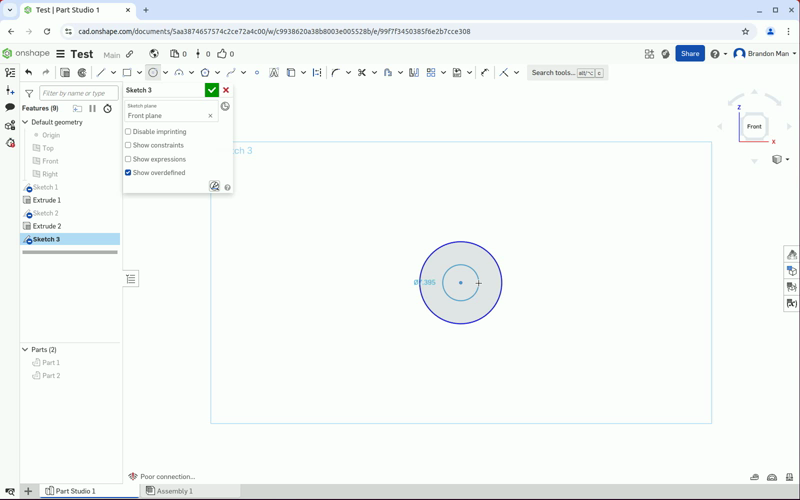
key(esc)
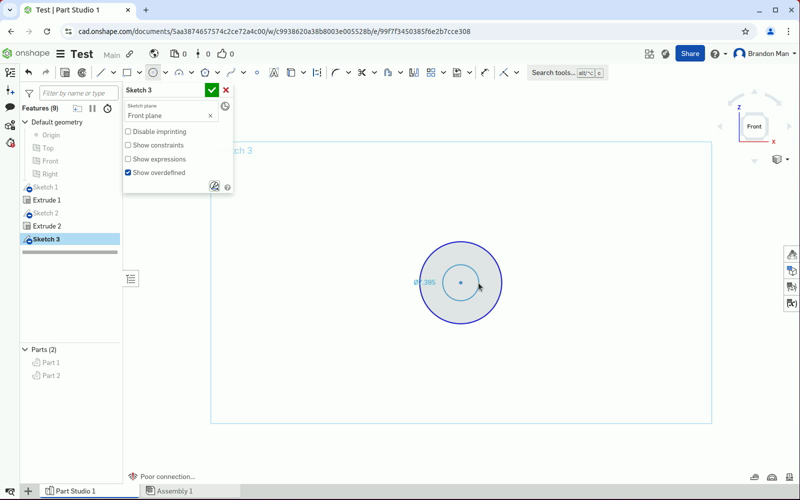
mouse_move(433, 269)
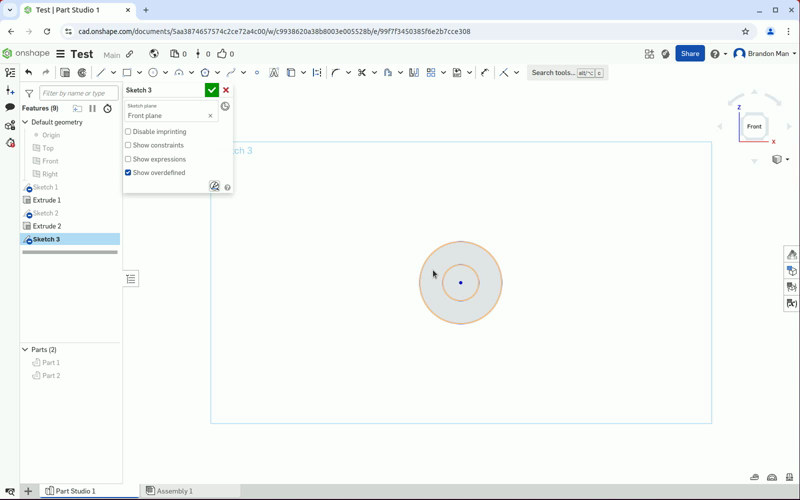
click(433, 269)
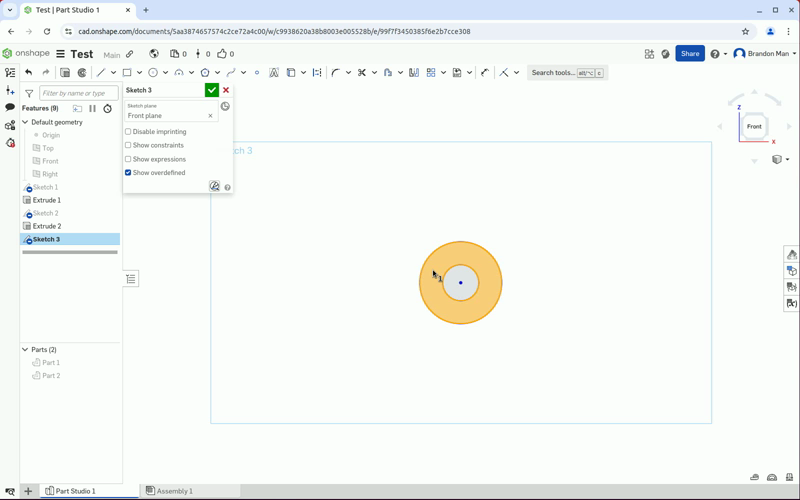
mouse_move(73, 352)
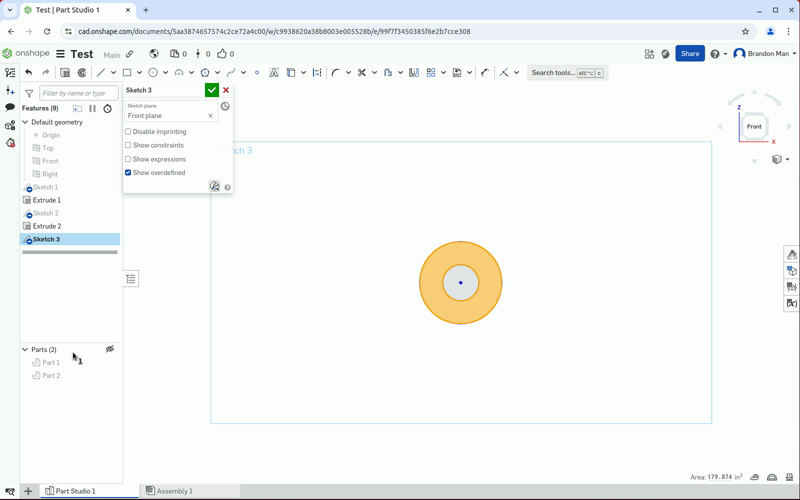
key(shift+y)
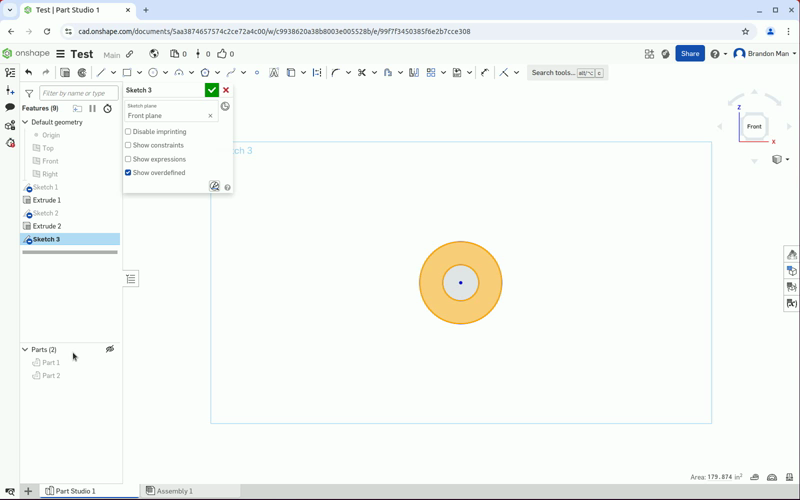
key(shift+e)
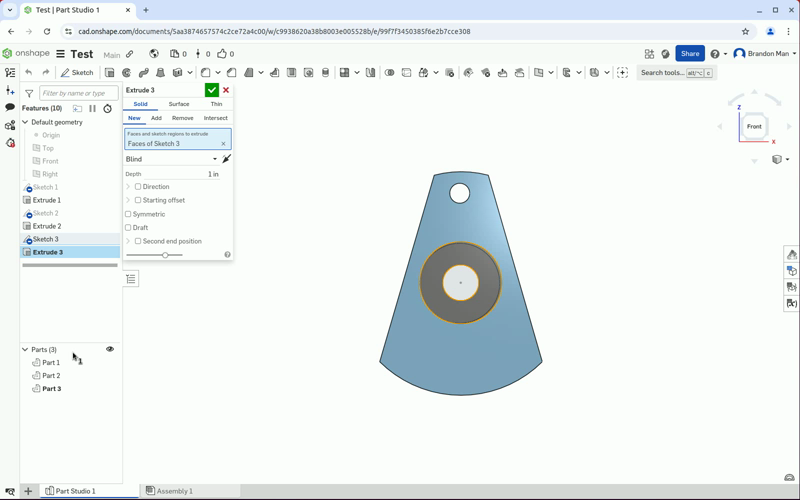
mouse_move(143, 106)
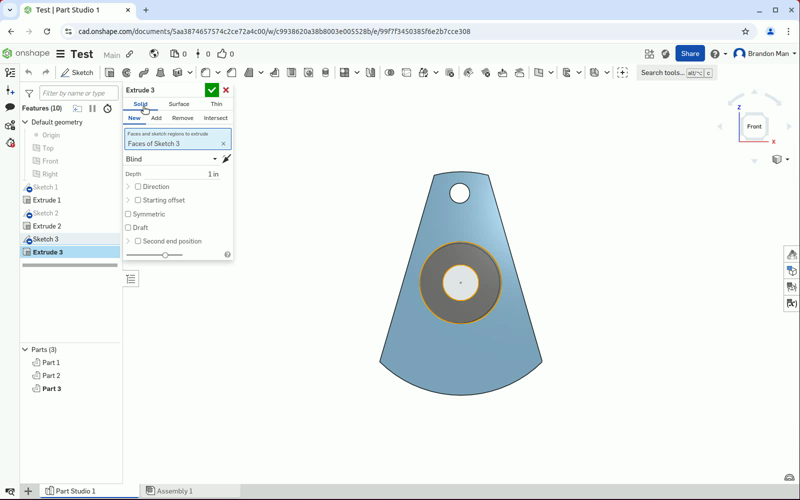
click(143, 106)
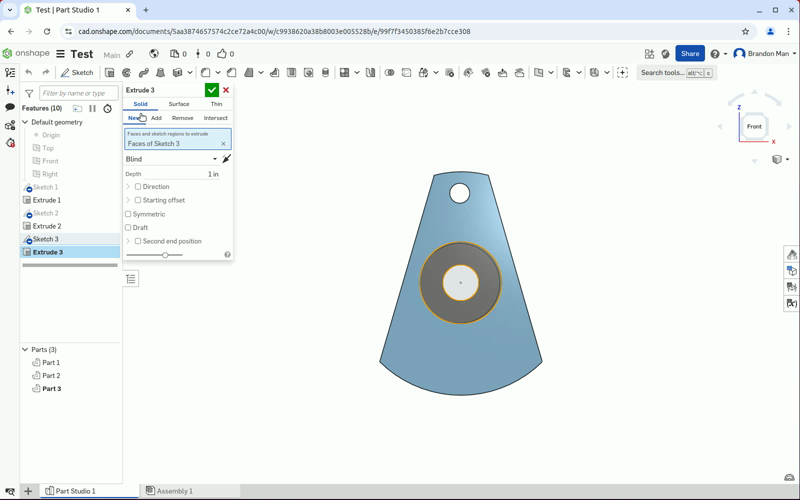
mouse_move(137, 120)
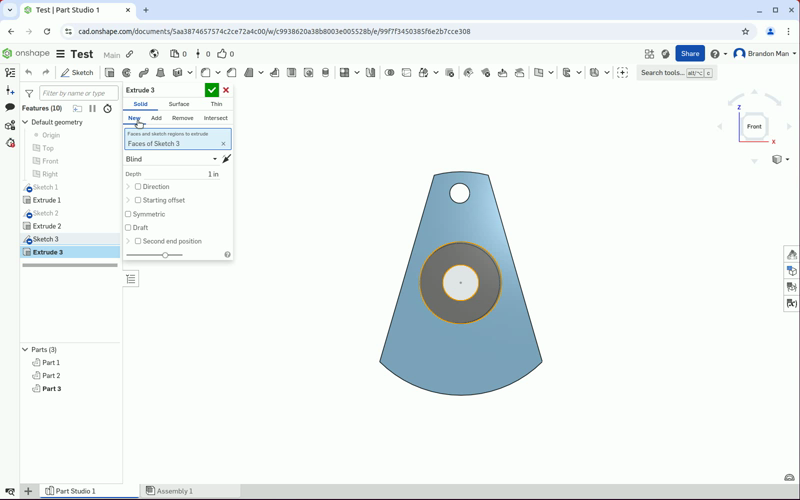
click(137, 120)
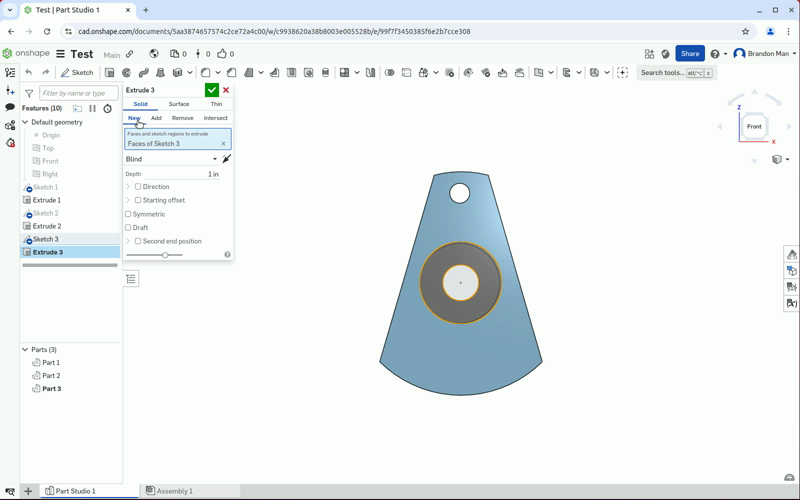
key(tab, 4)
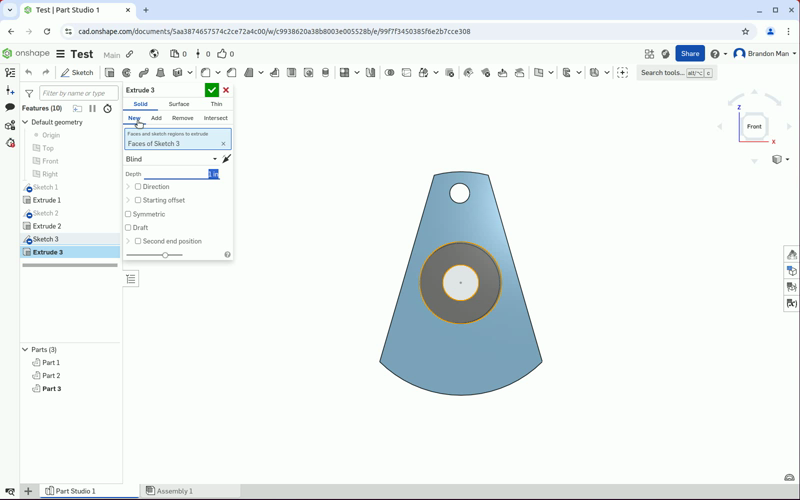
text(8.425)
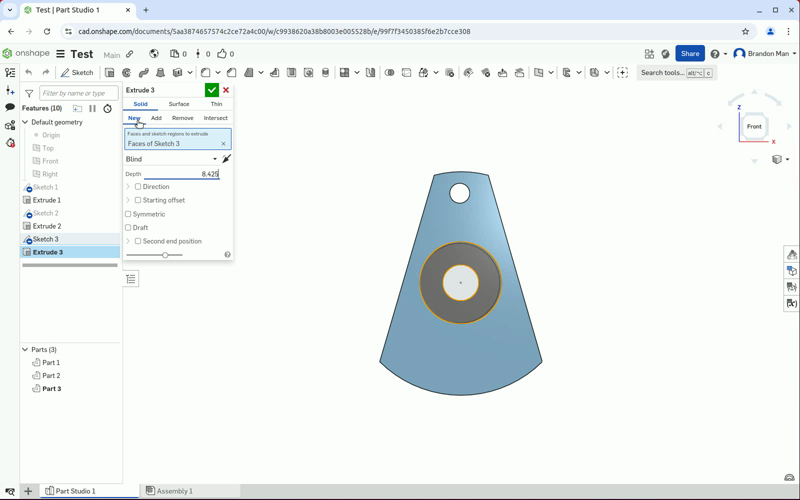
key(enter)
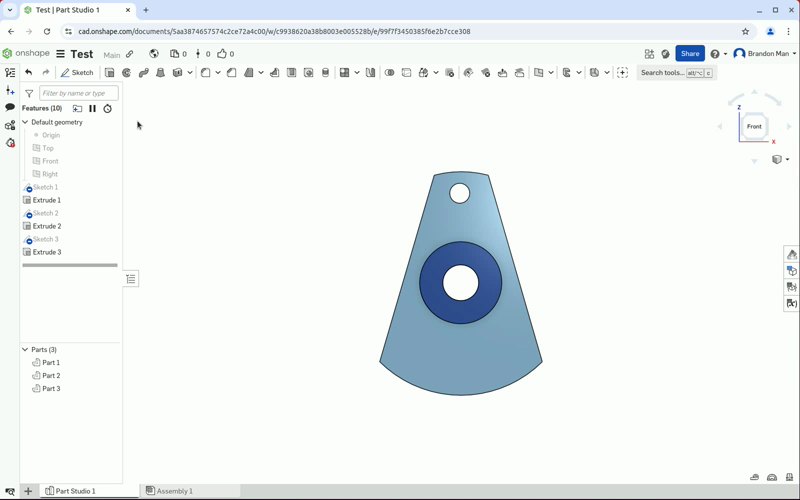
key(shift+h)
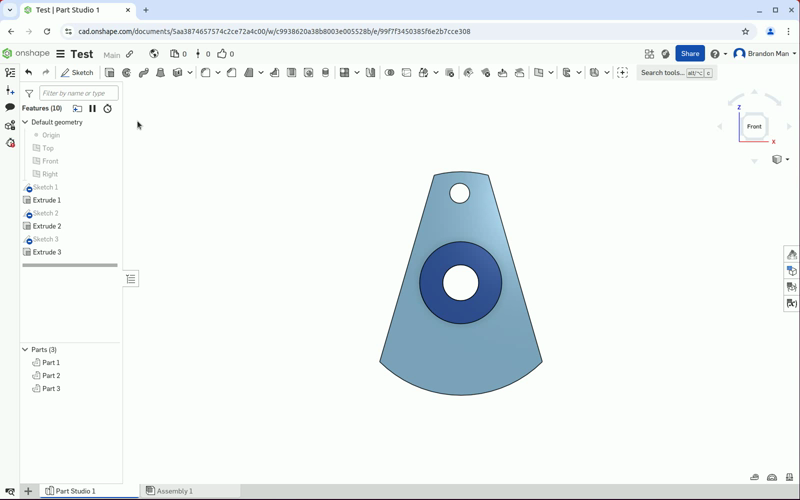
key(shift+h)
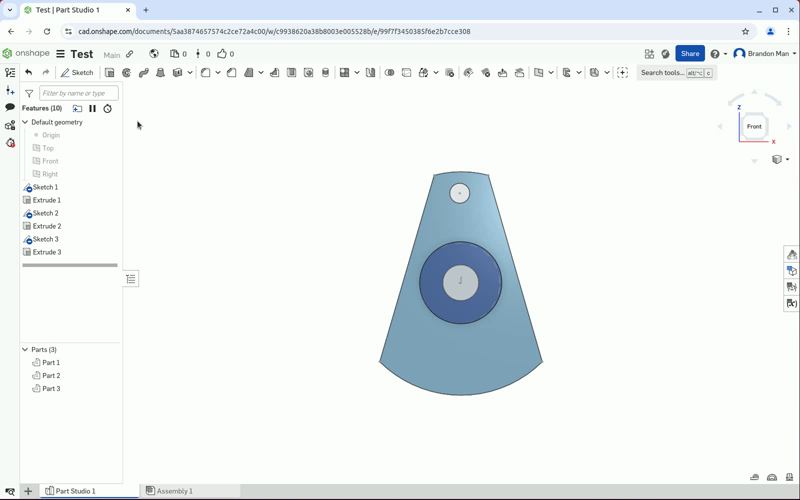
key(shift+7)
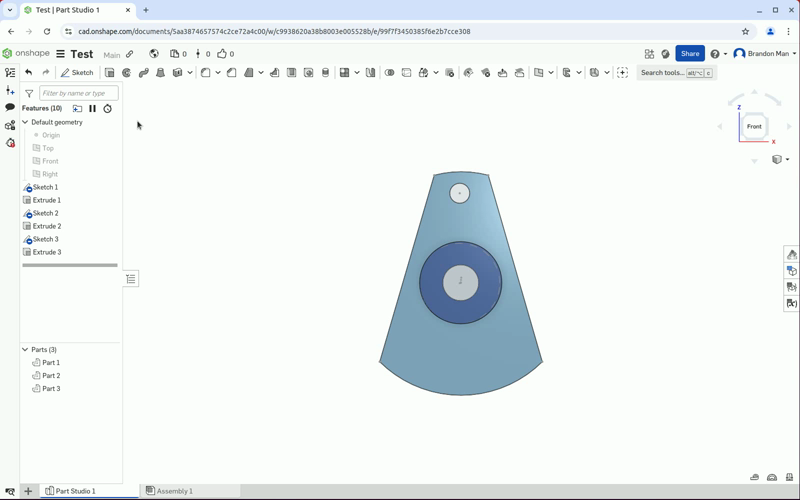
key(left, 2)
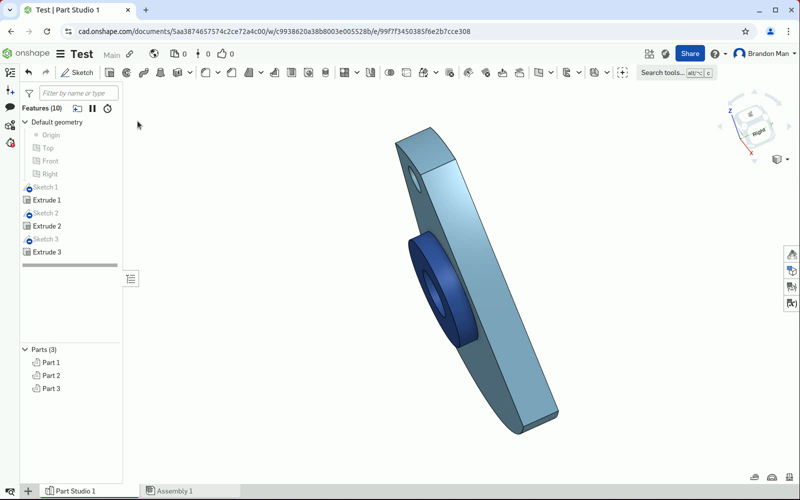
key(down, 2)
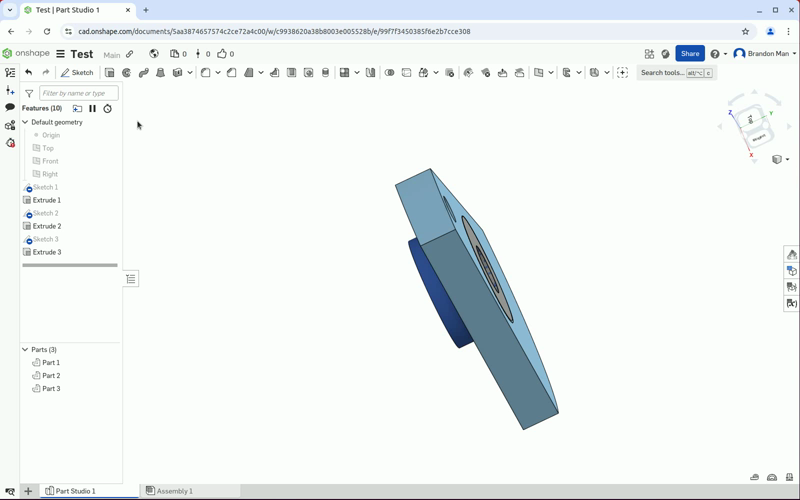
key(up, 2)
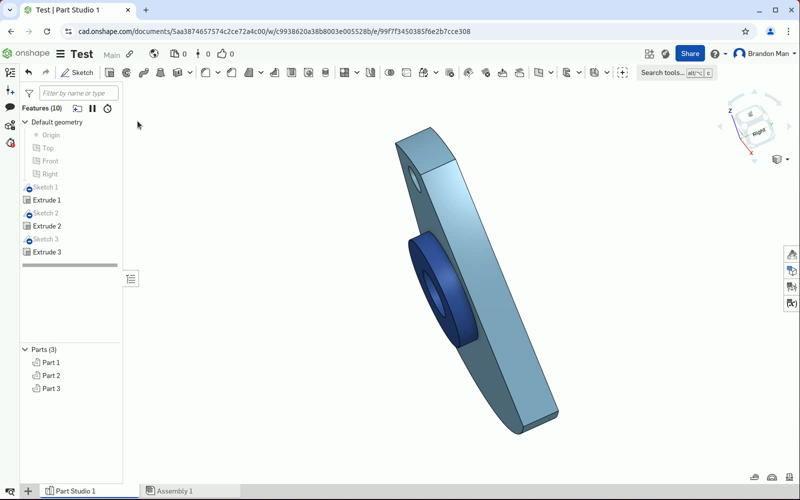
key(right, 2)
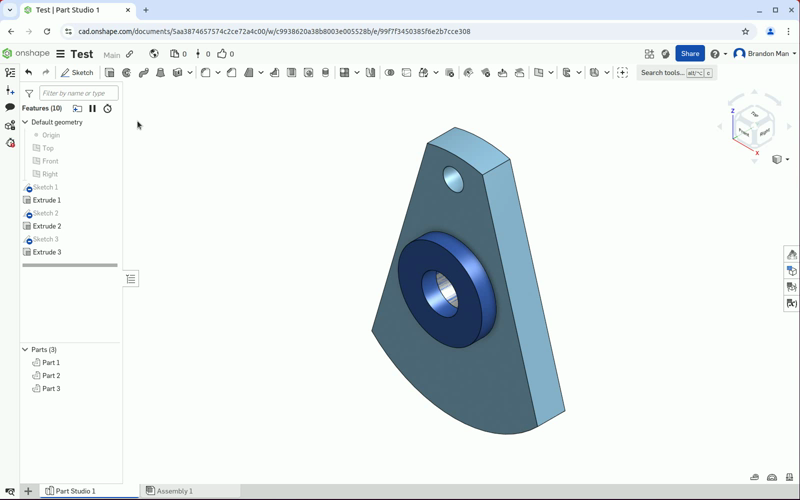
mouse_move(73, 189)
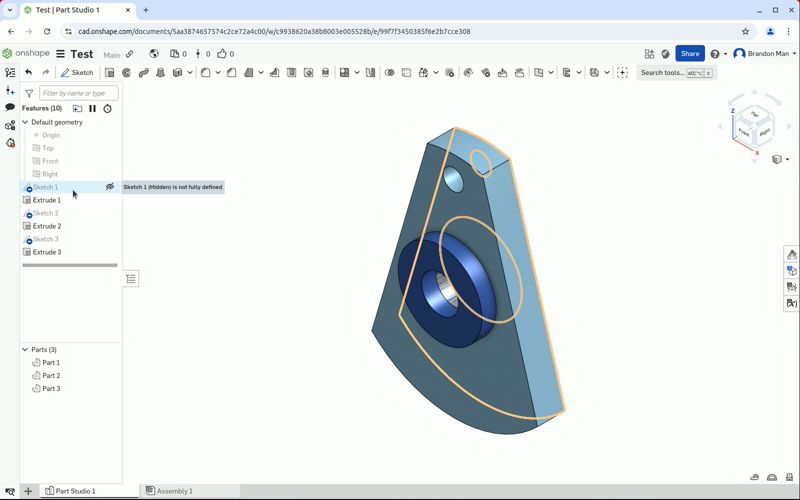
click(73, 189)